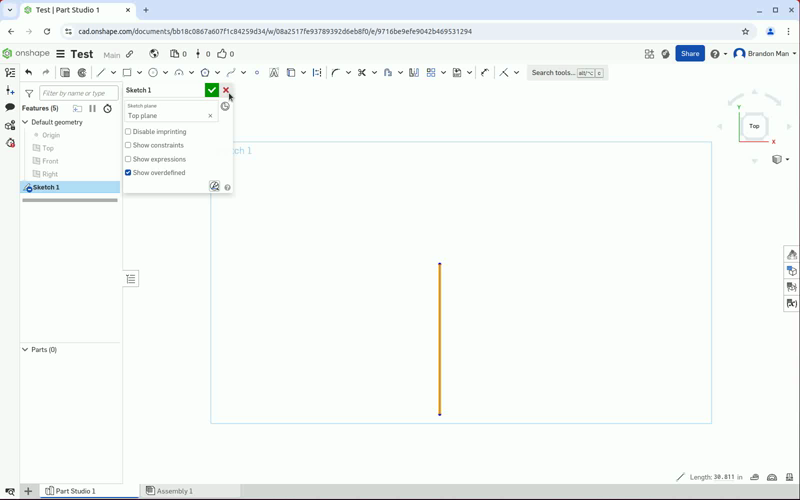
key(shift+h)
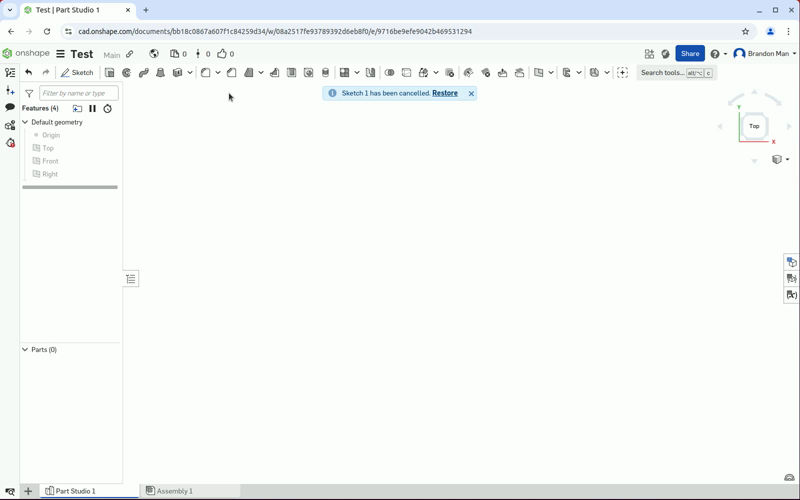
mouse_move(73, 352)
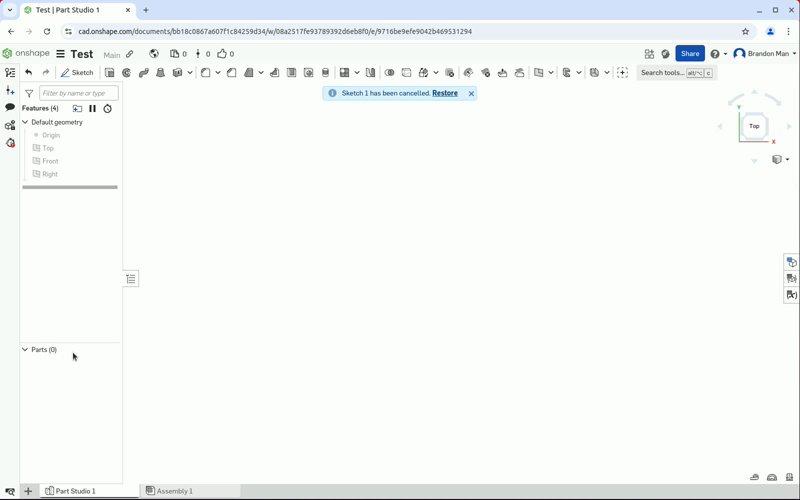
key(y)
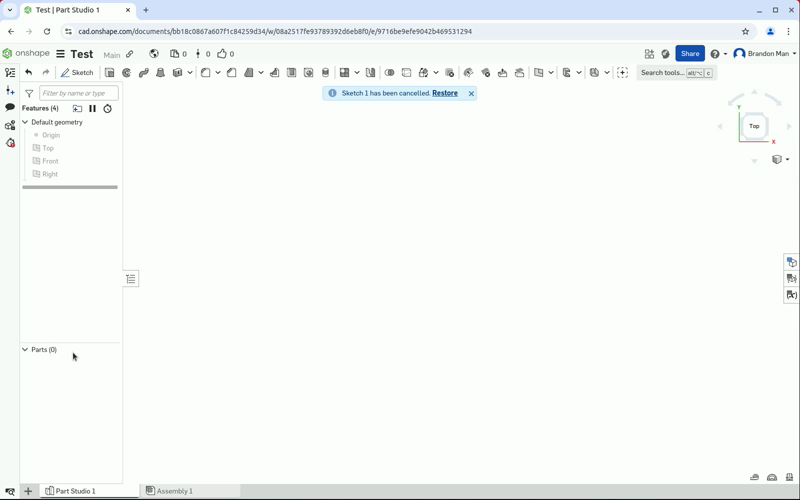
key(shift+p)
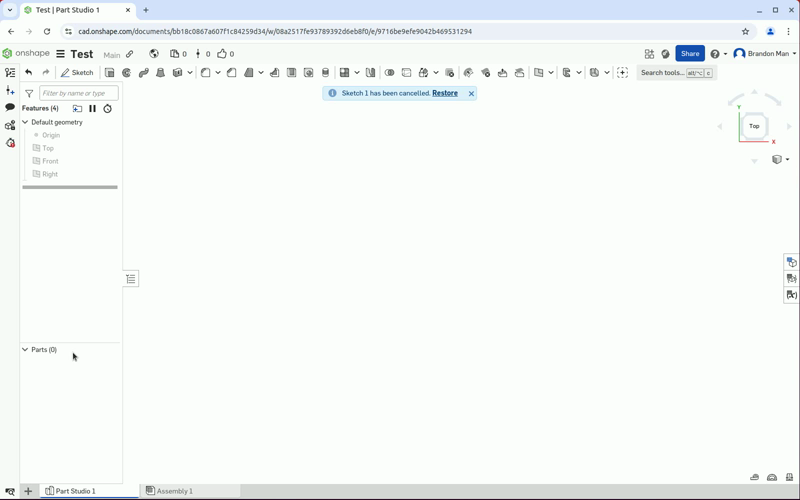
key(space)
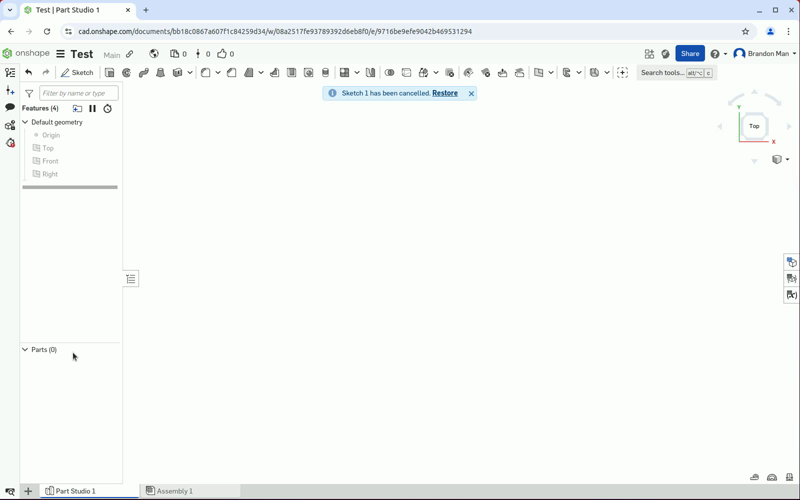
key_down(shift)
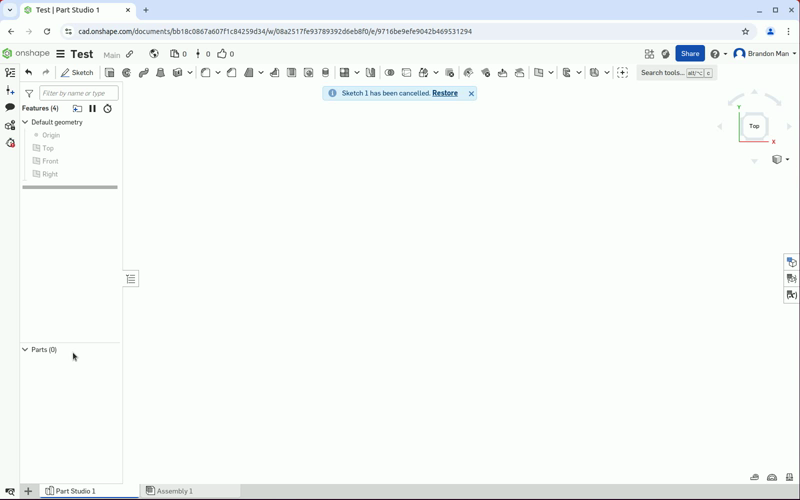
key(up)
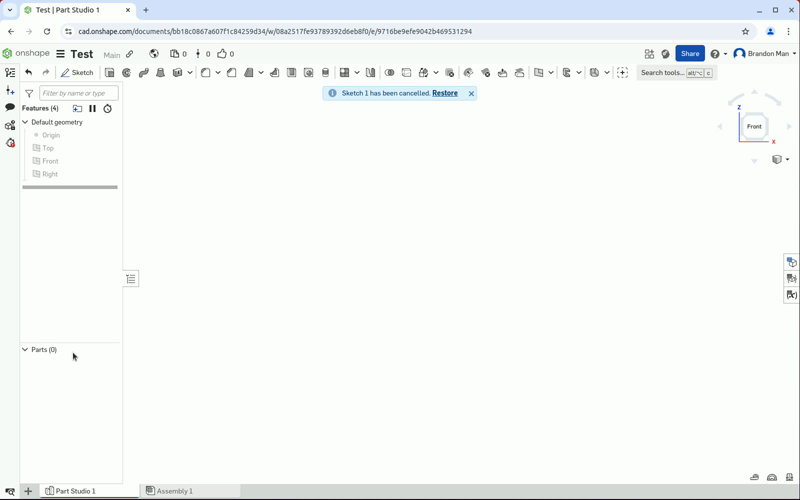
key_up(shift)
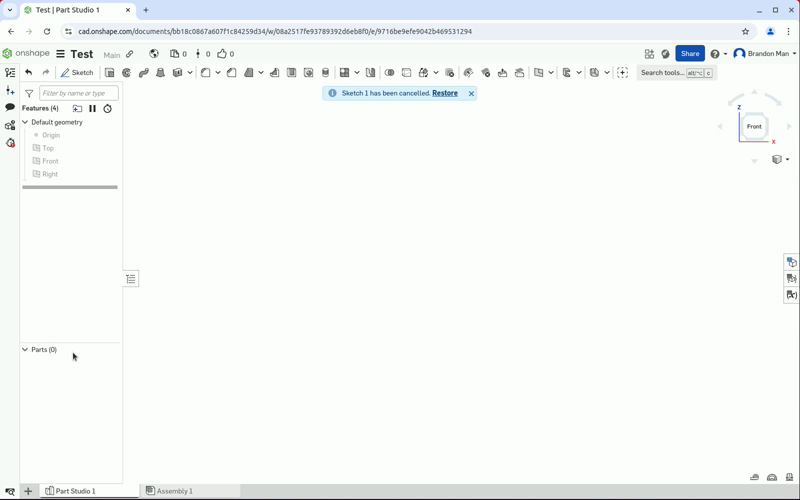
key(space)
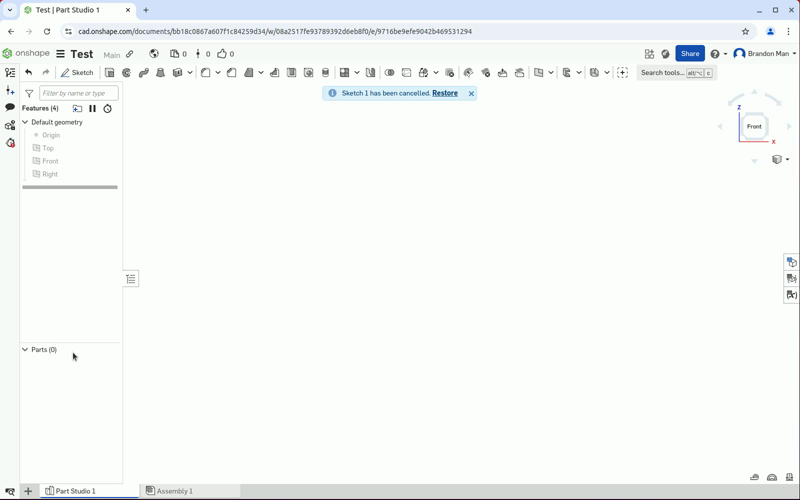
key_down(shift)
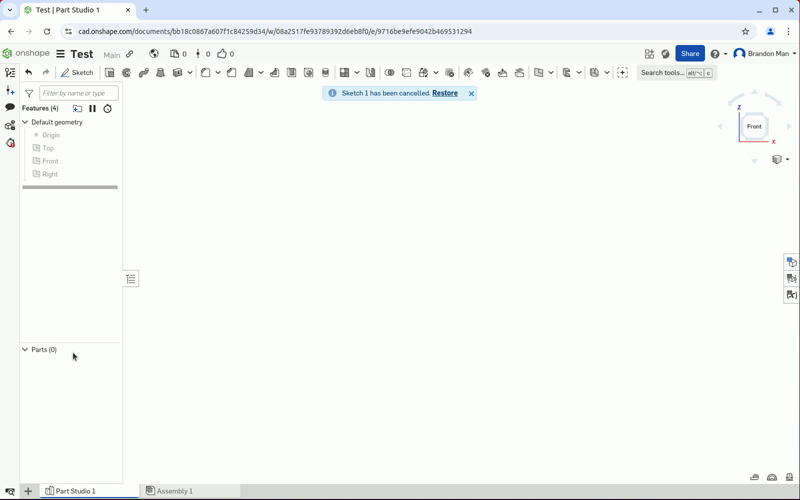
key(left)
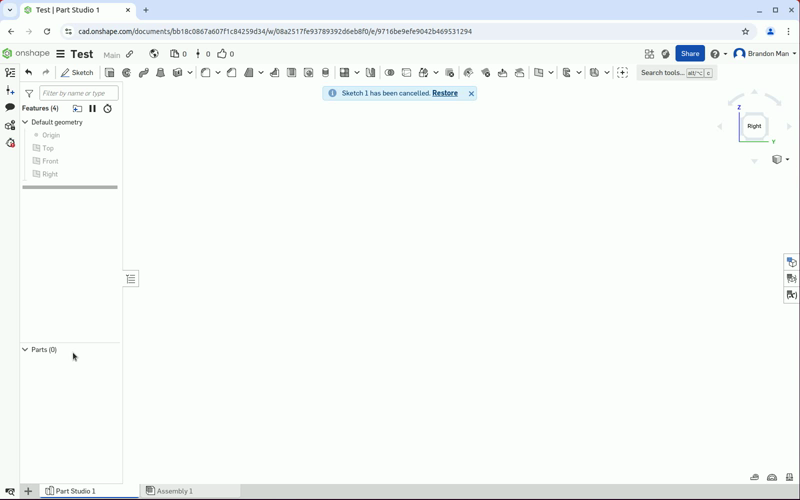
key_up(shift)
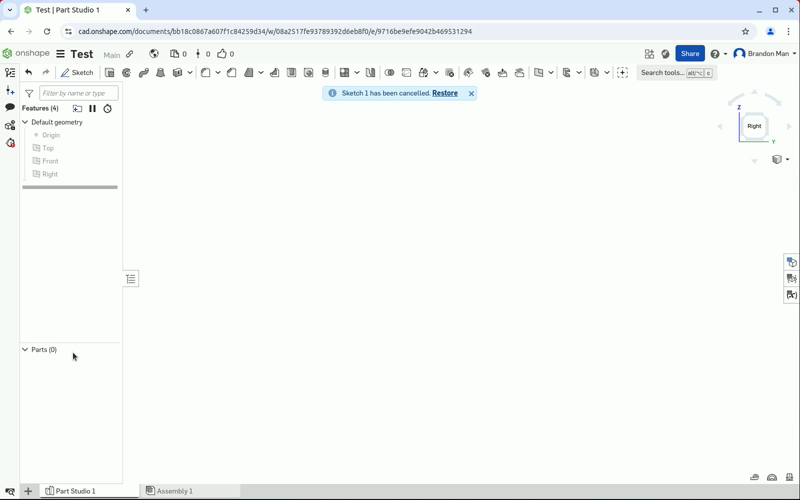
mouse_move(73, 352)
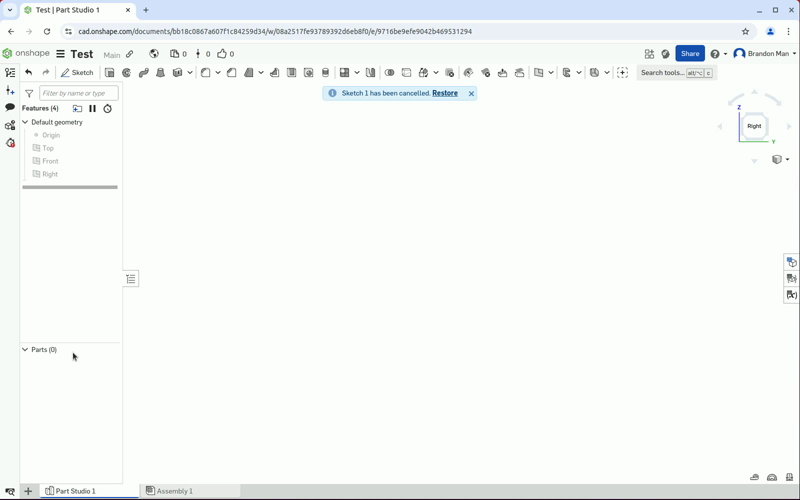
key(shift+y)
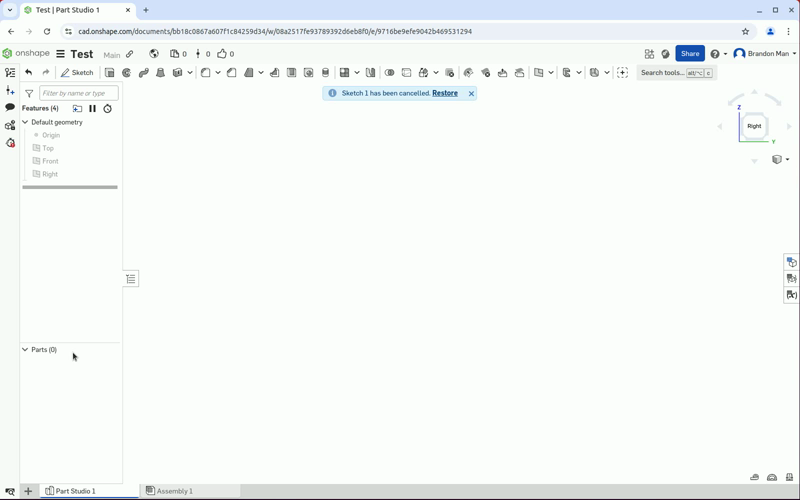
key(shift+s)
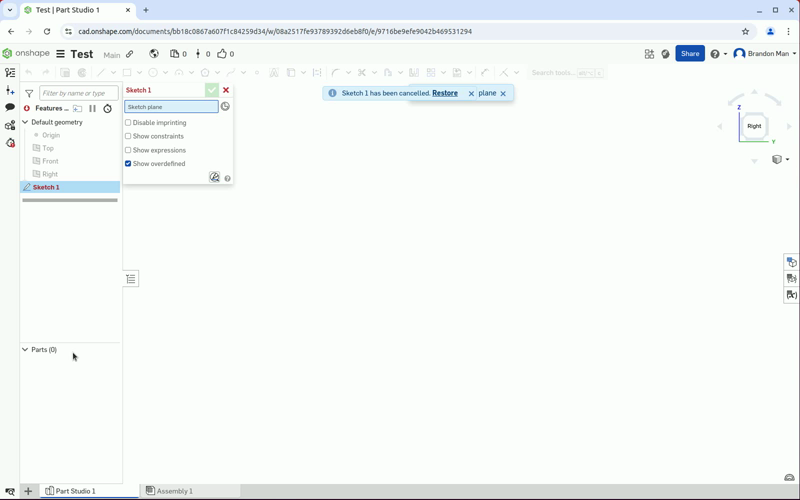
mouse_move(73, 176)
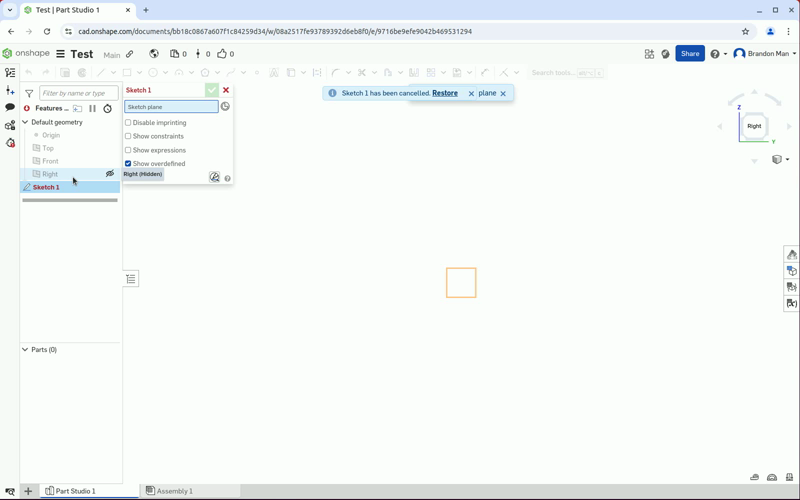
click(73, 176)
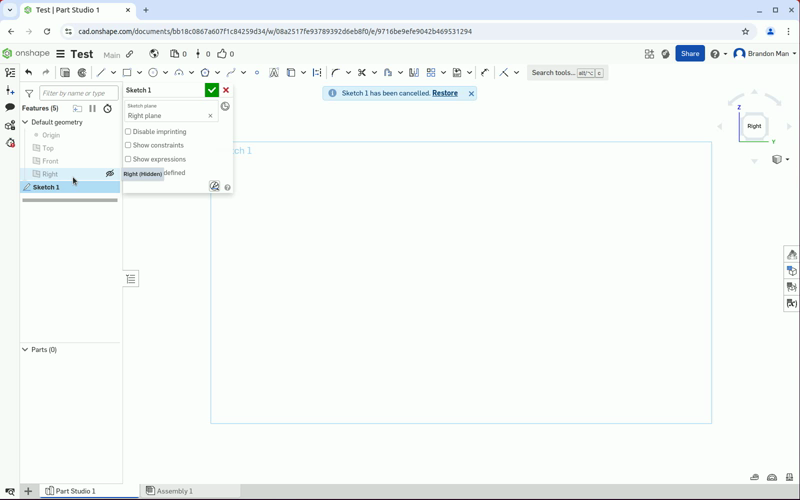
mouse_move(73, 352)
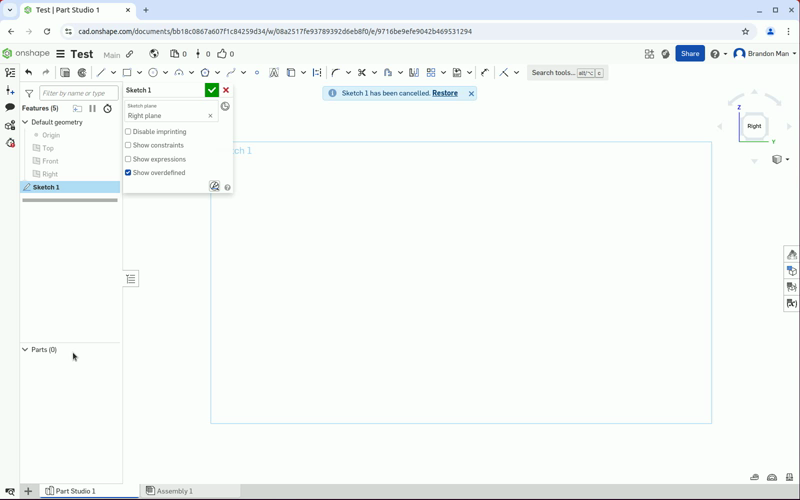
key(y)
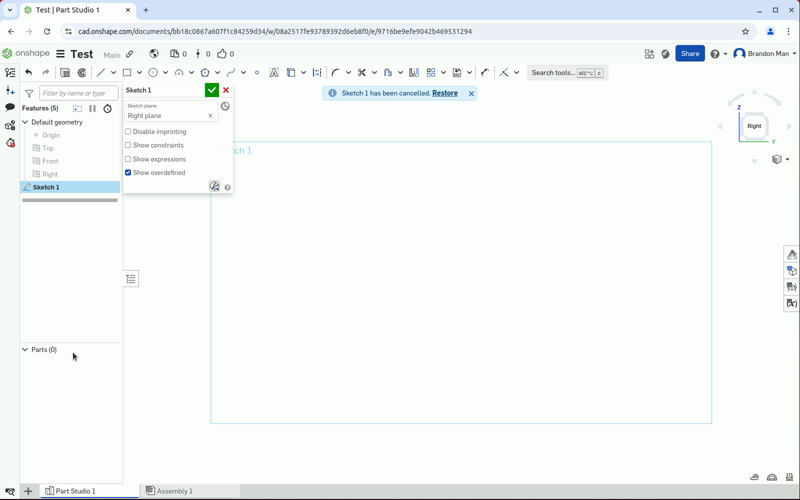
key(l)
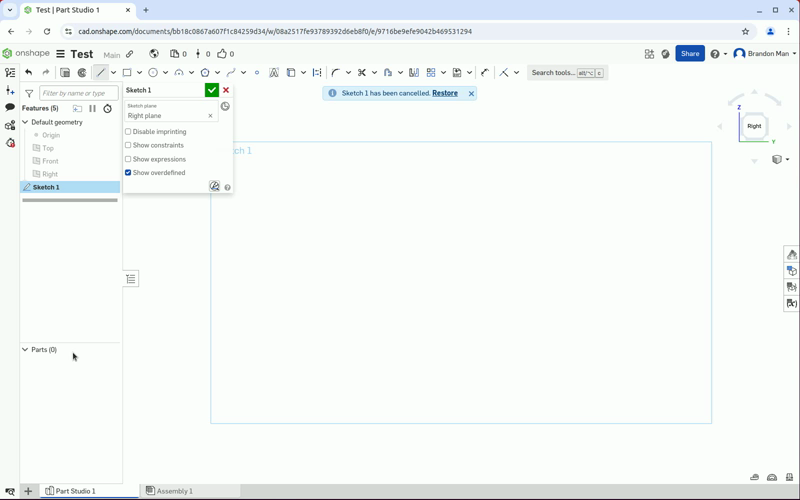
key_down(shift)
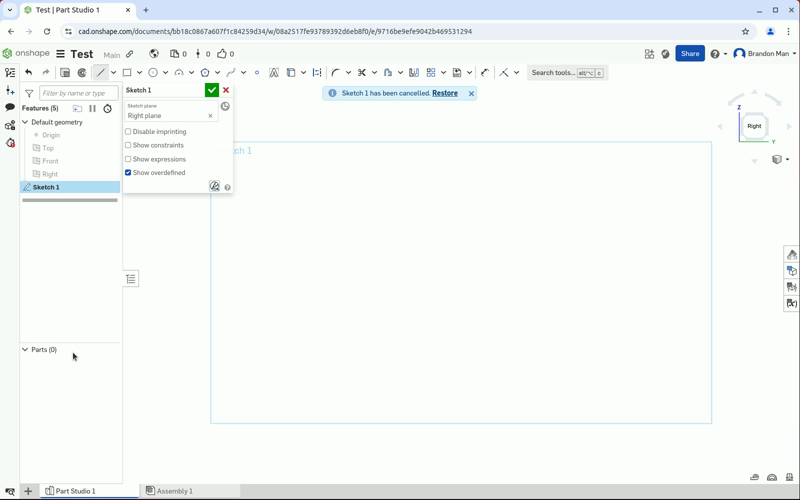
mouse_move(348, 282)
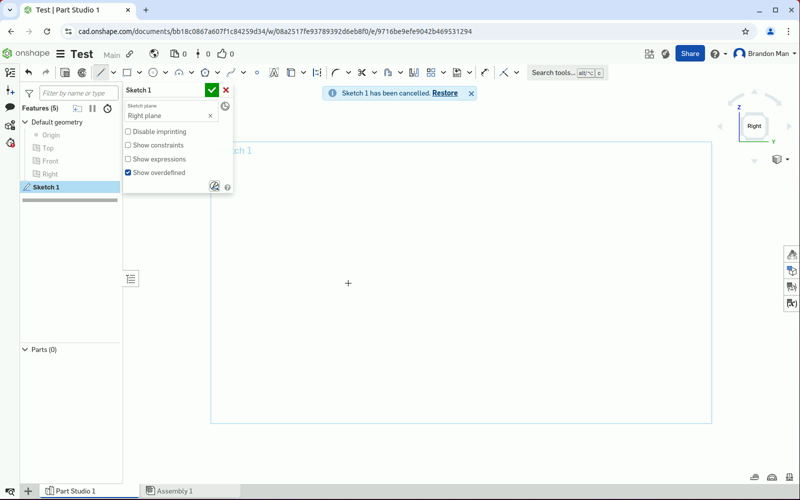
click(348, 282)
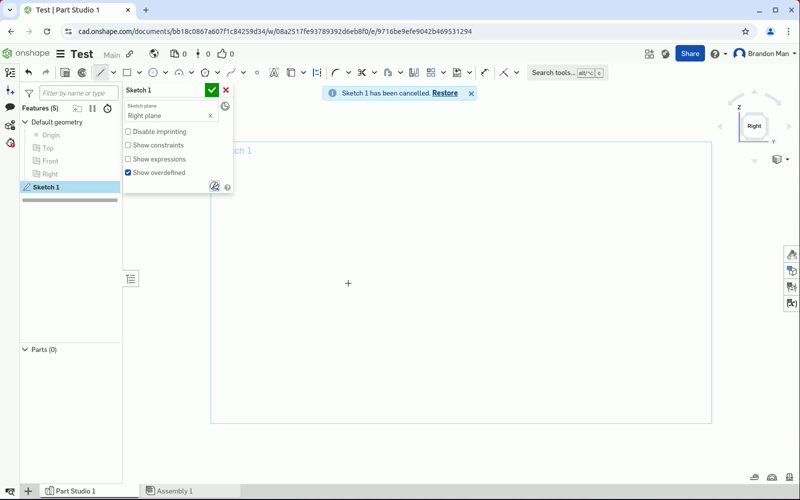
key_up(shift)
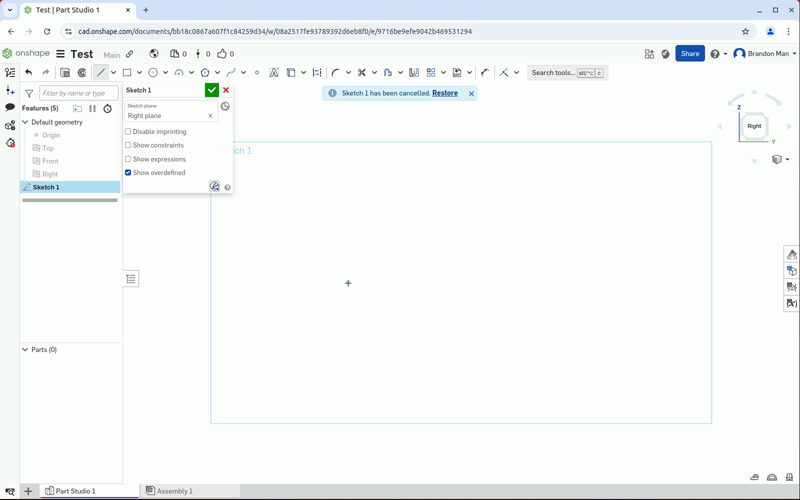
key_down(shift)
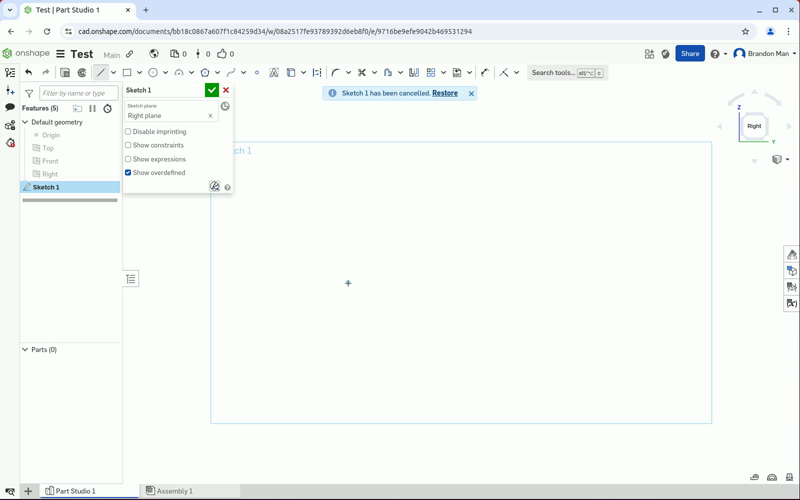
mouse_move(460, 282)
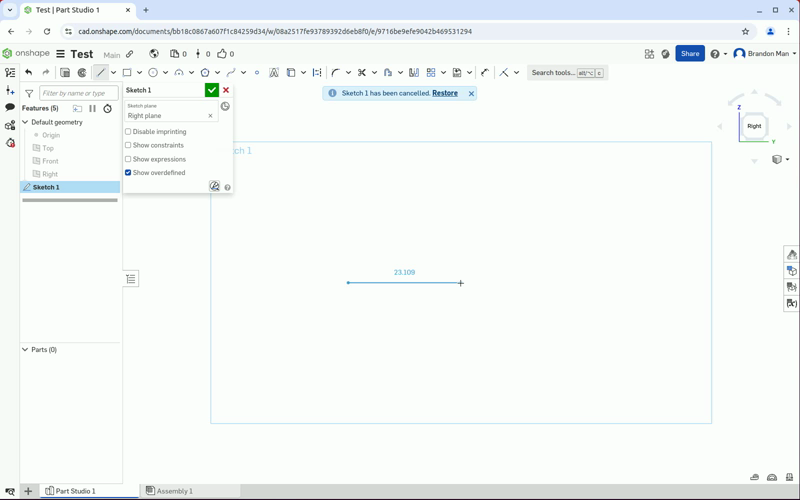
click(460, 282)
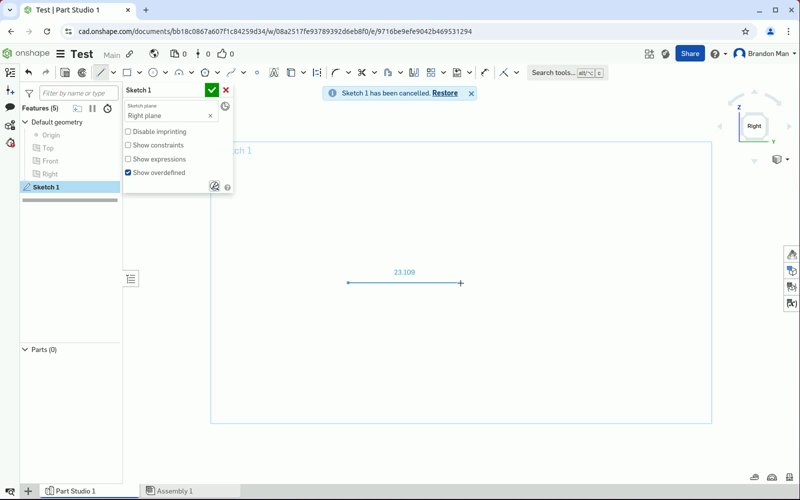
key_up(shift)
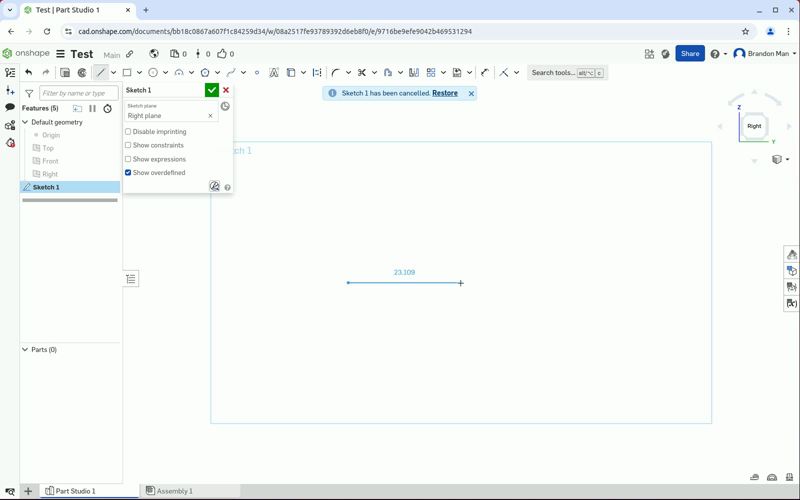
key_down(shift)
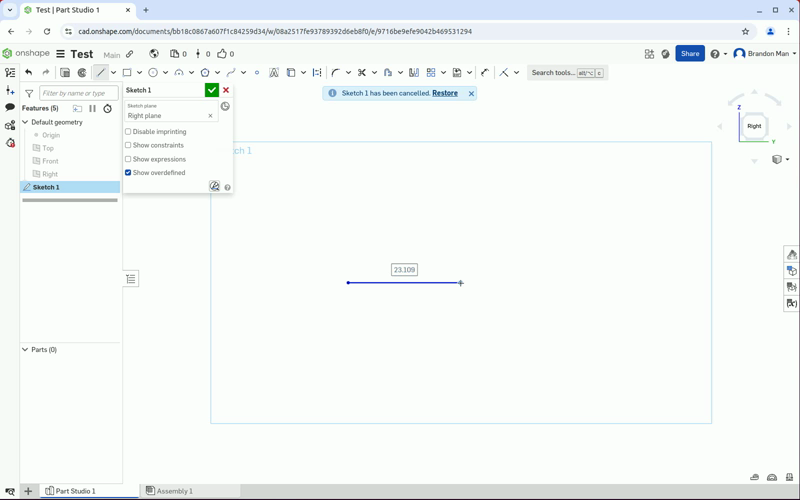
mouse_move(404, 185)
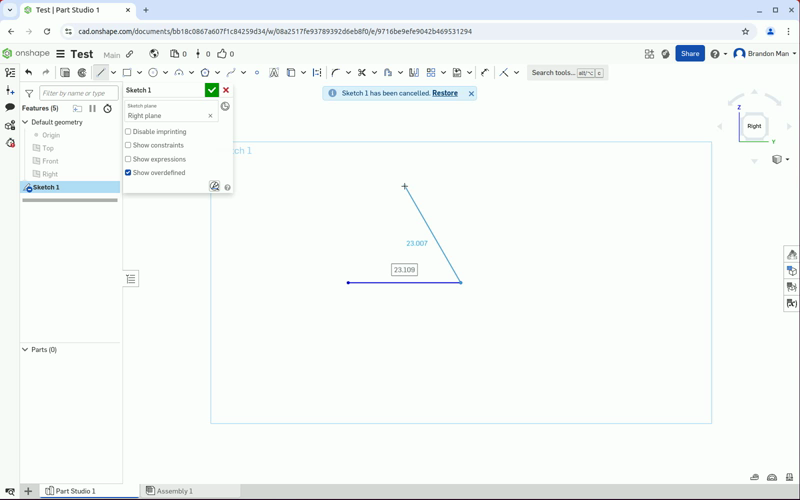
click(404, 185)
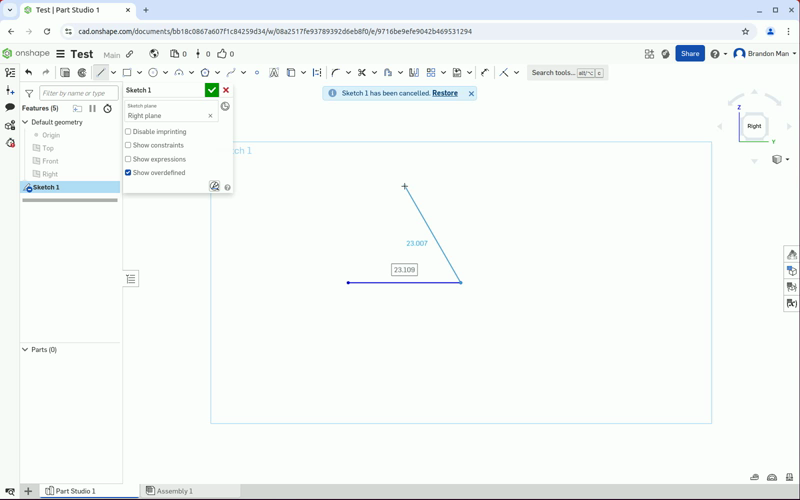
key_up(shift)
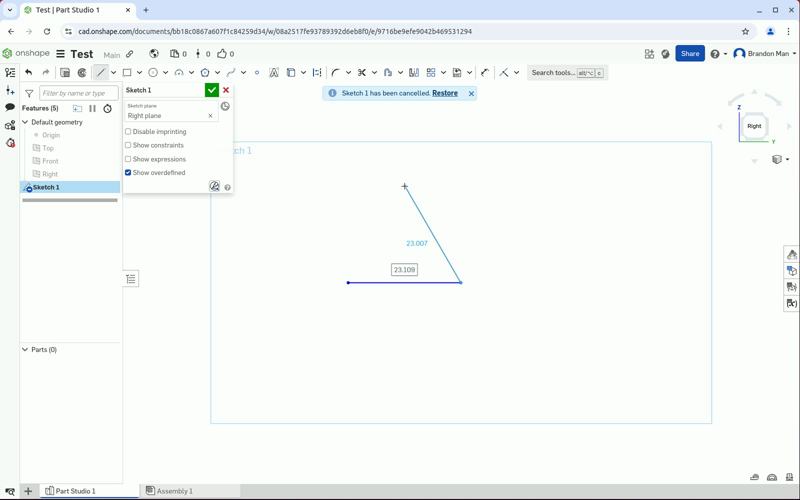
key_down(shift)
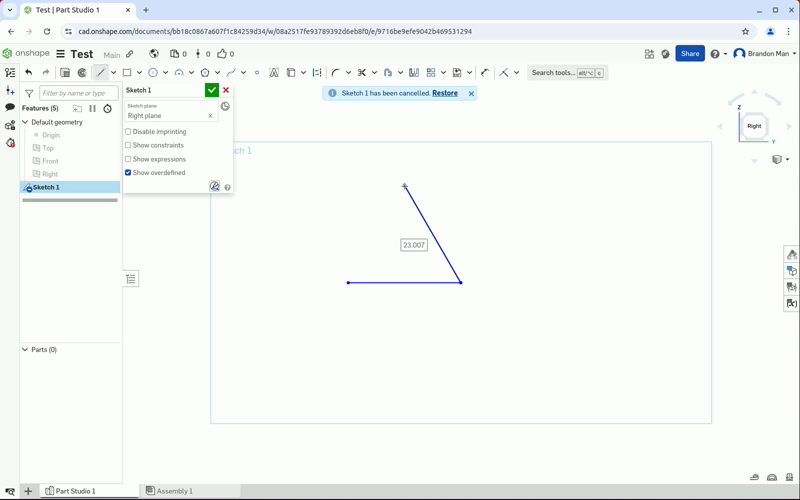
mouse_move(348, 282)
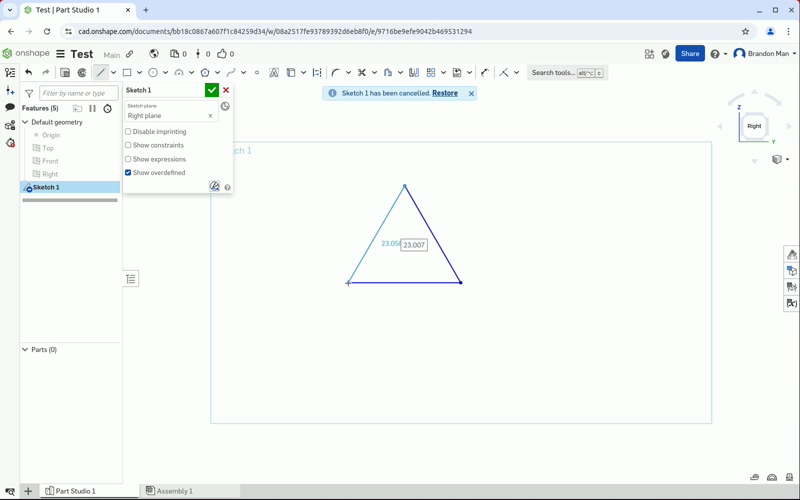
key_up(shift)
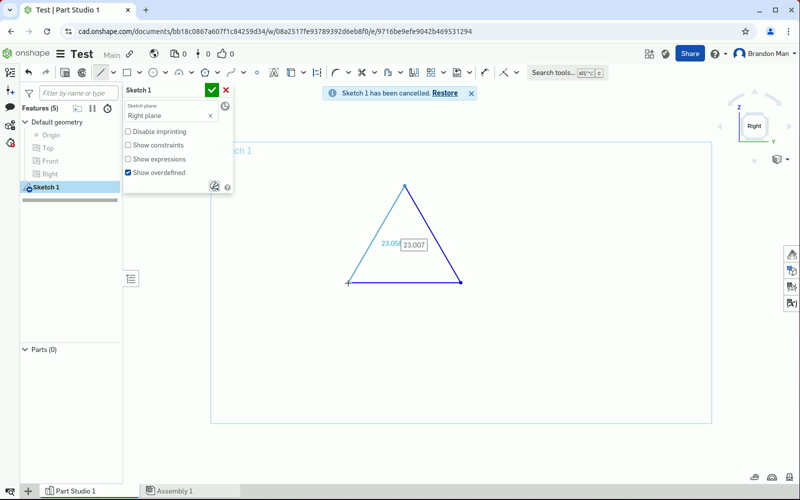
click(348, 282)
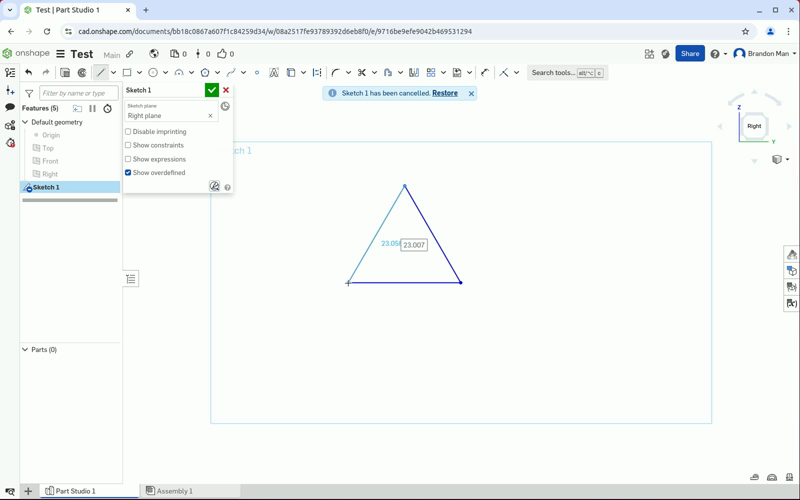
key(esc)
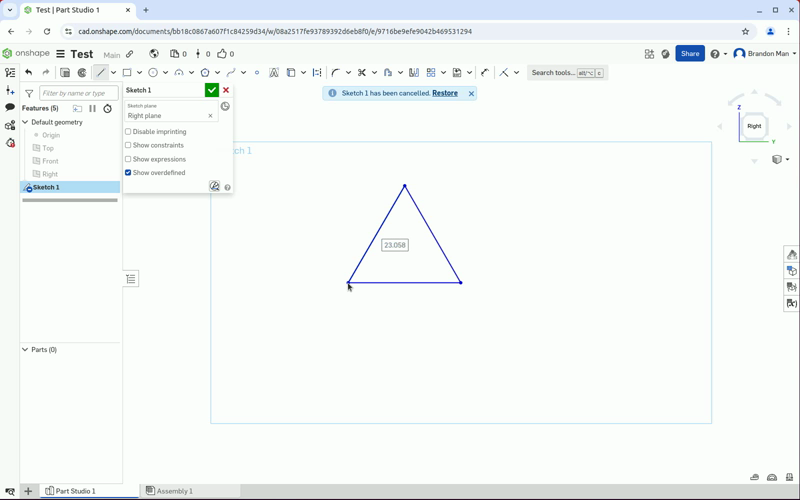
mouse_move(444, 269)
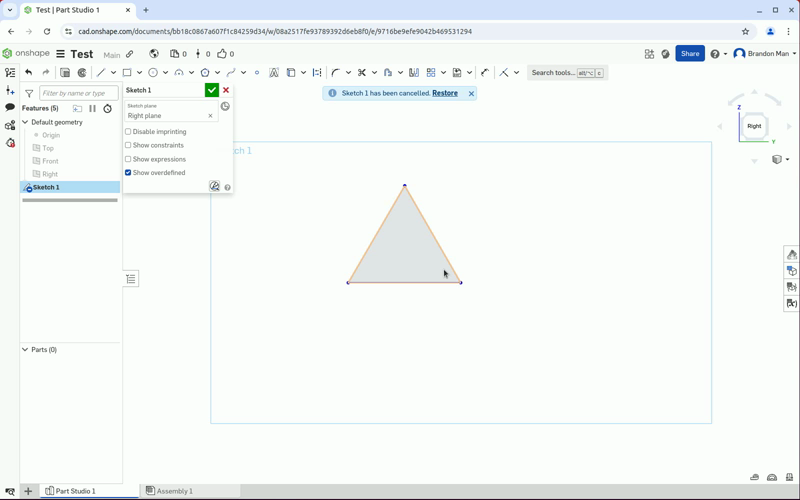
click(444, 269)
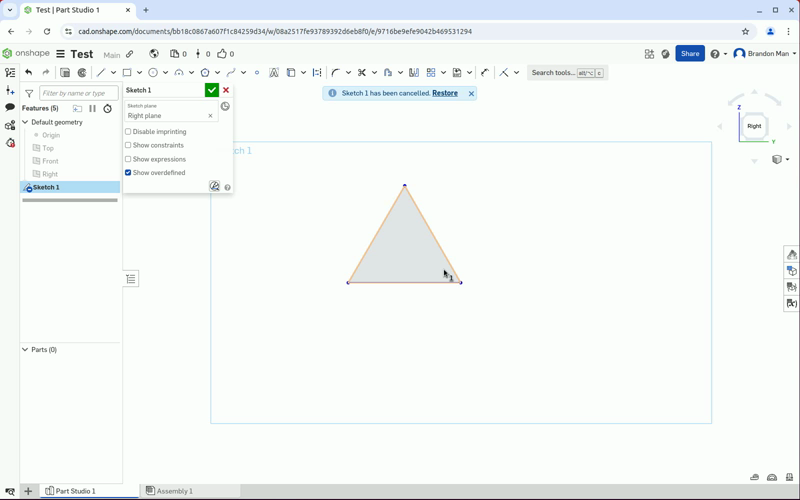
mouse_move(73, 352)
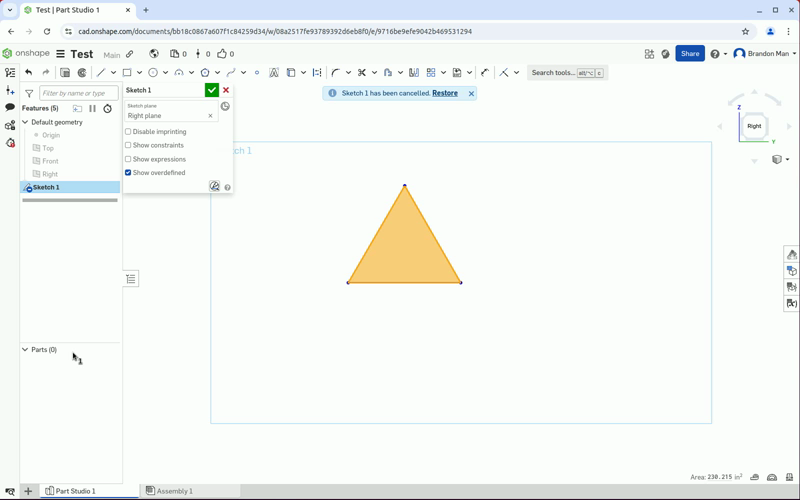
key(shift+y)
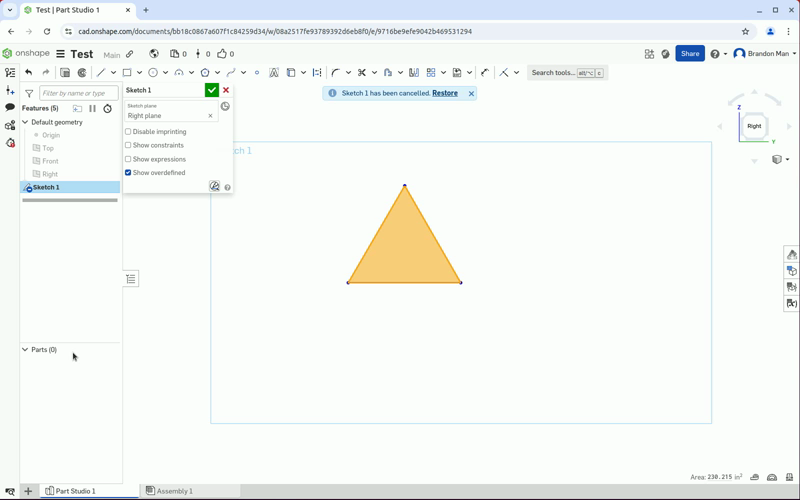
key(shift+e)
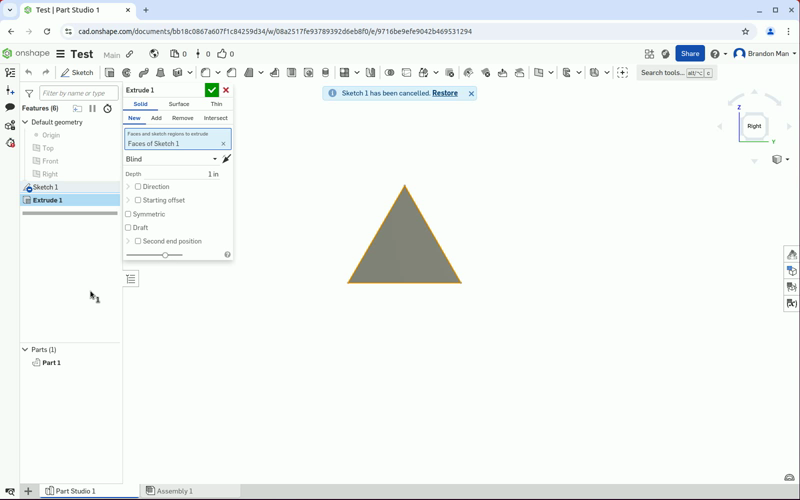
mouse_move(143, 106)
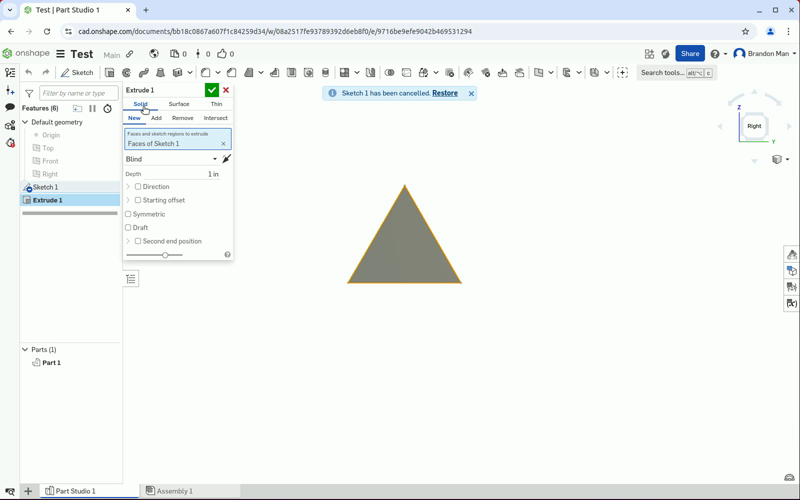
click(143, 106)
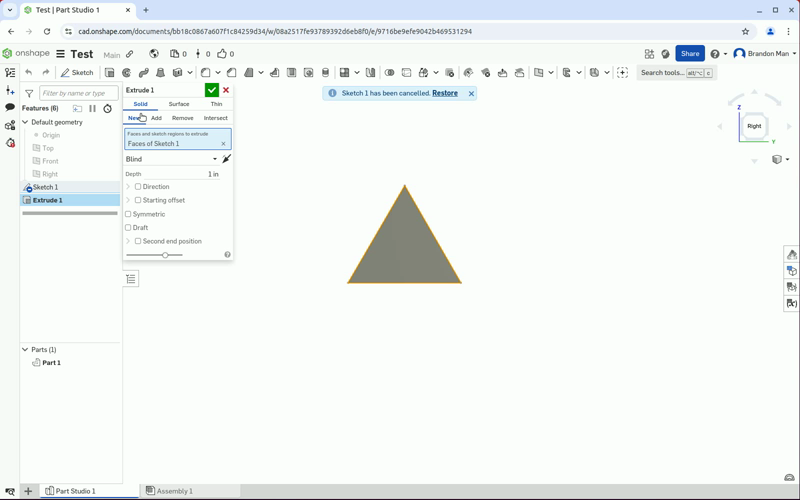
mouse_move(137, 120)
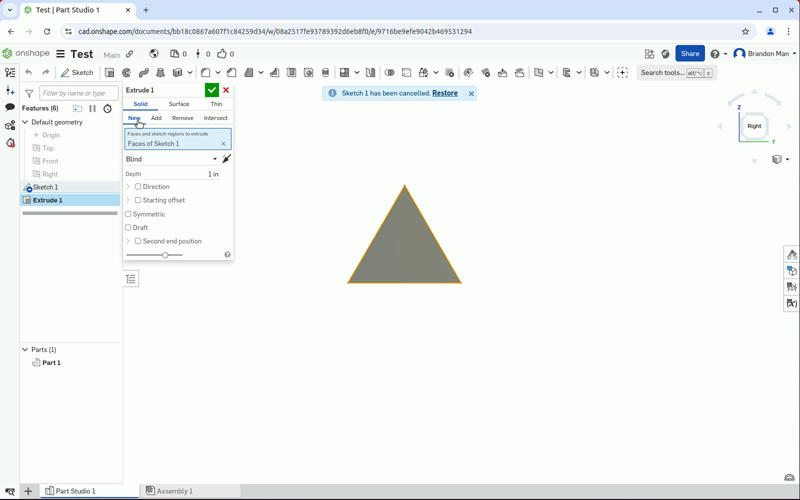
click(137, 120)
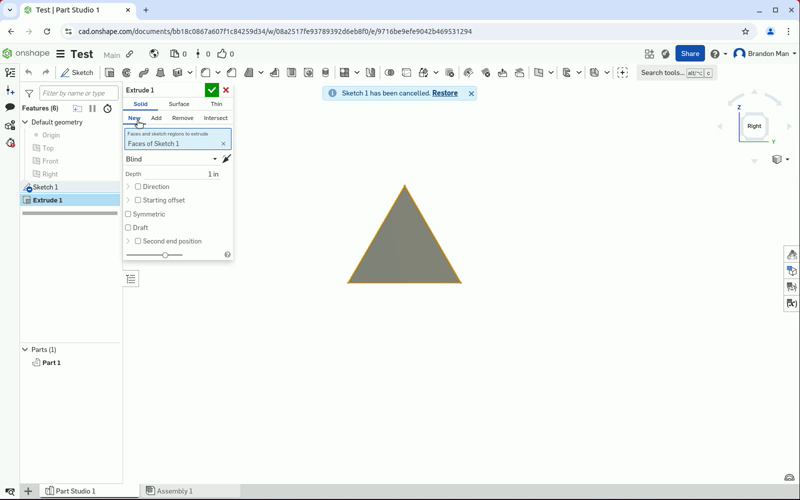
key(tab, 4)
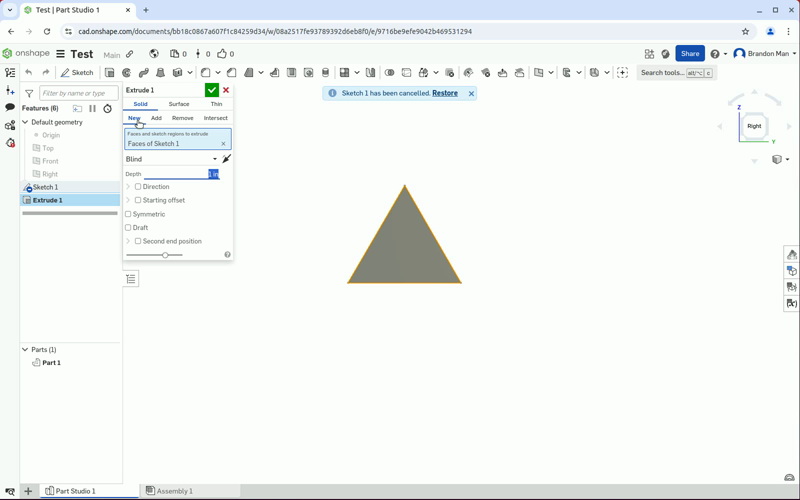
text(4.574)
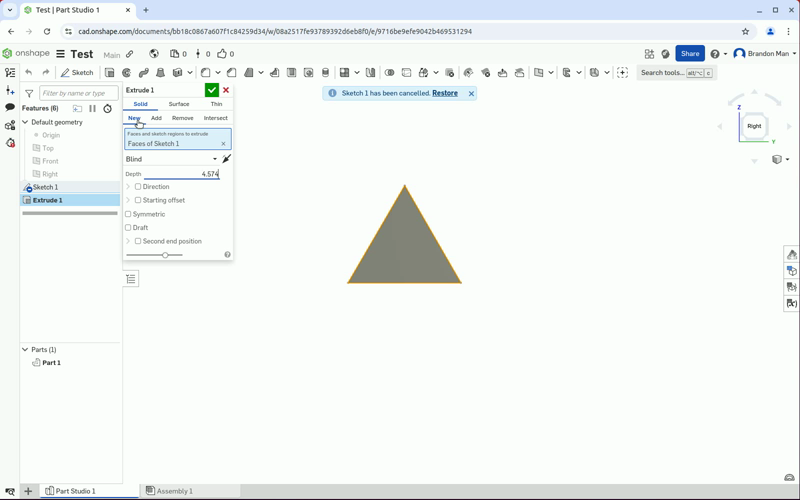
key(enter)
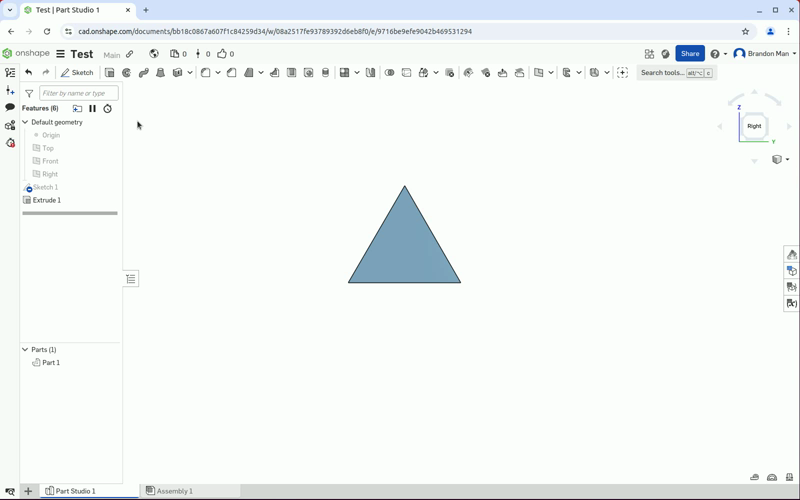
key(shift+h)
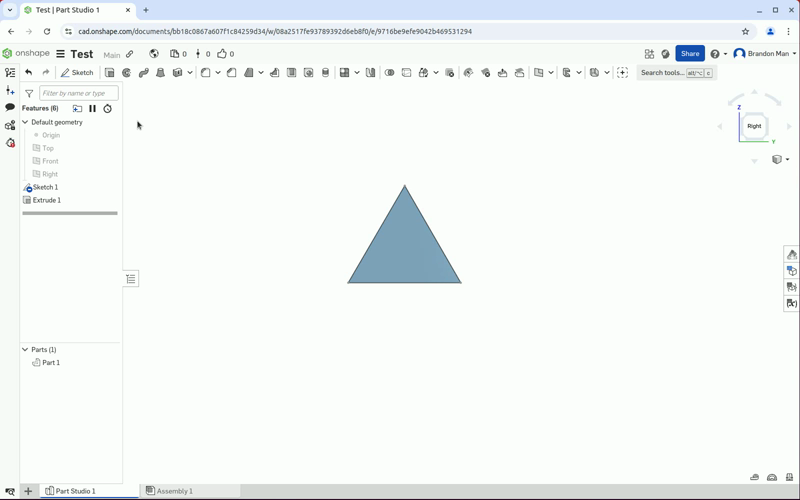
key(shift+h)
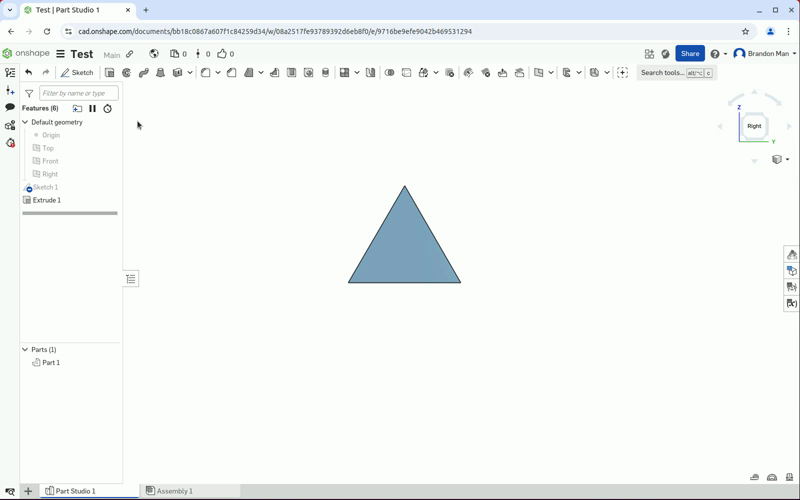
mouse_move(73, 189)
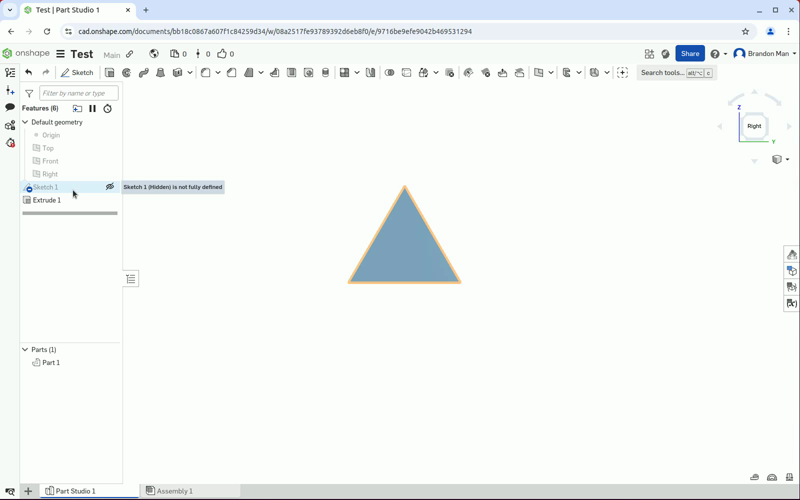
click(73, 189)
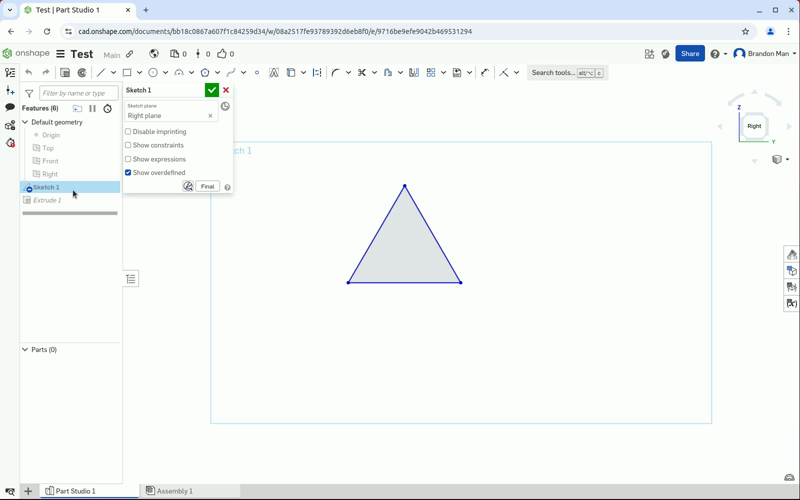
mouse_move(229, 92)
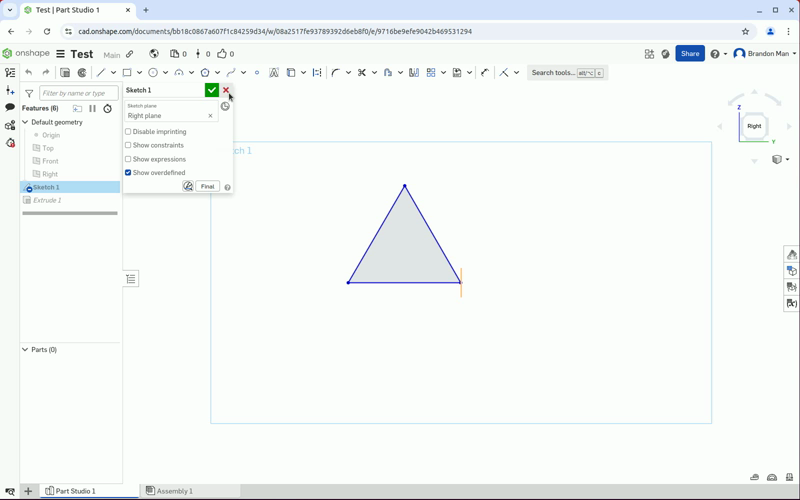
click(229, 92)
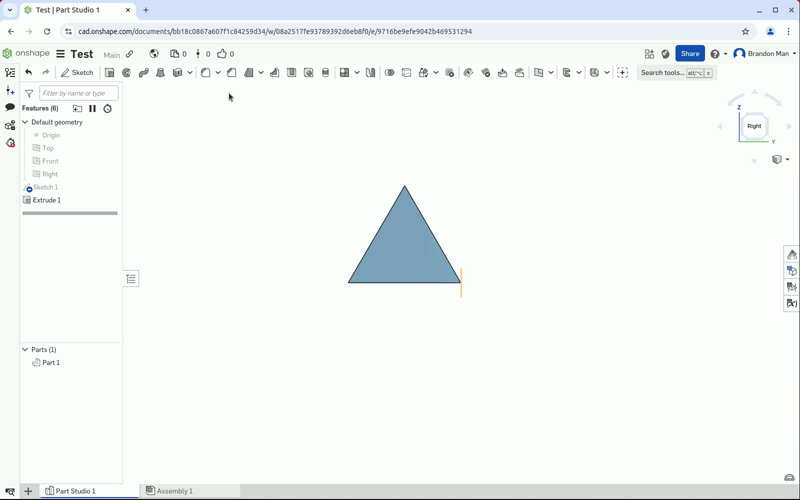
mouse_move(541, 75)
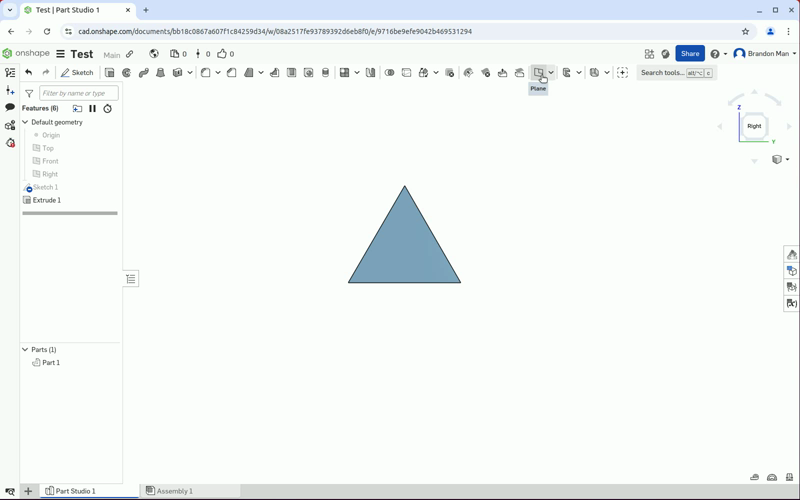
click(541, 75)
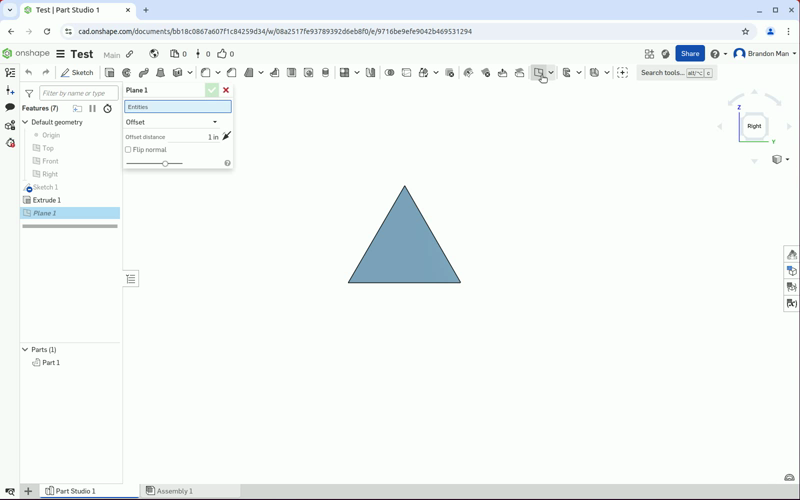
mouse_move(73, 176)
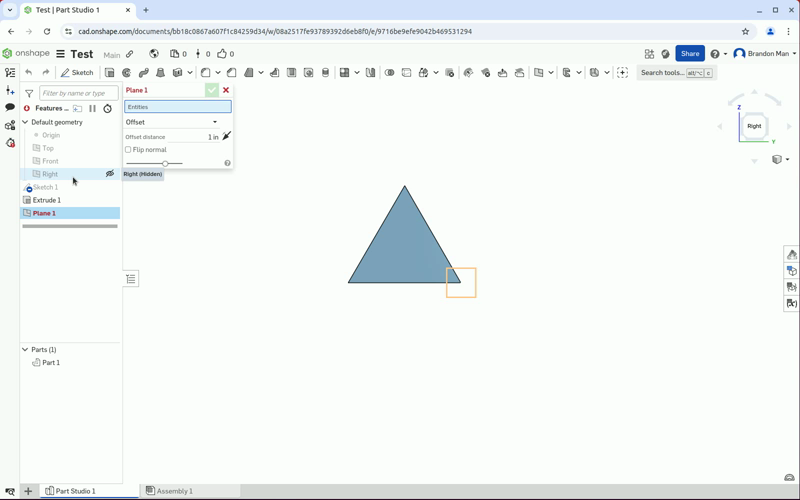
click(73, 176)
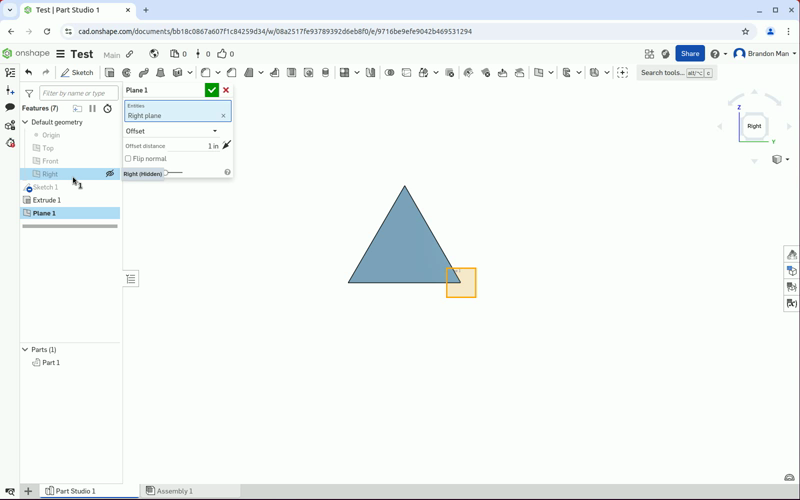
key(tab, 2)
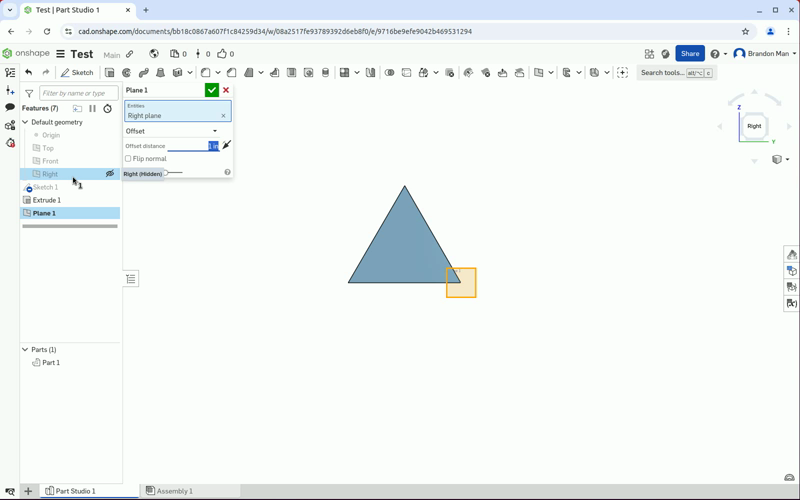
text(4.56)
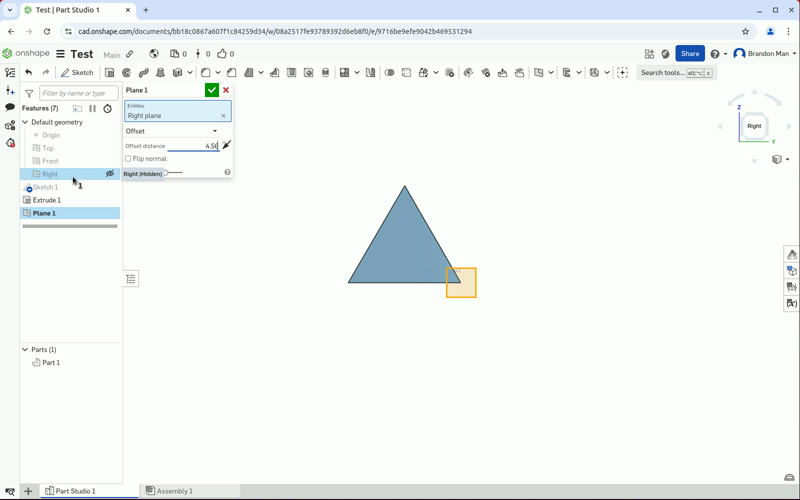
key(enter, 2)
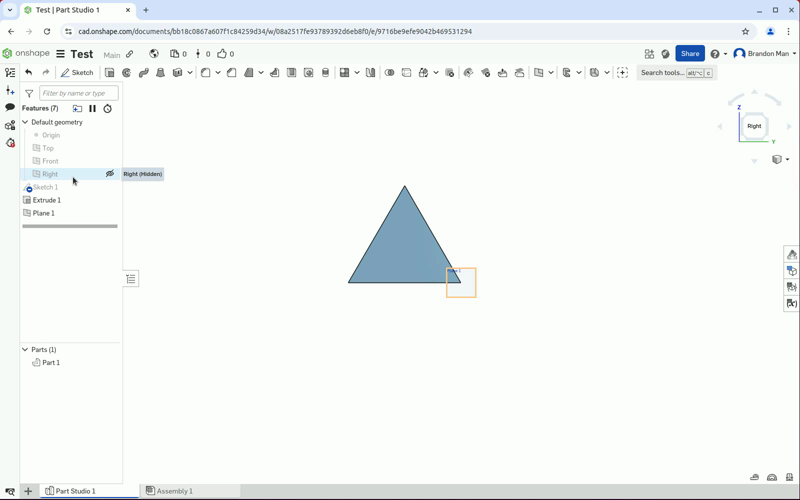
key(shift+s)
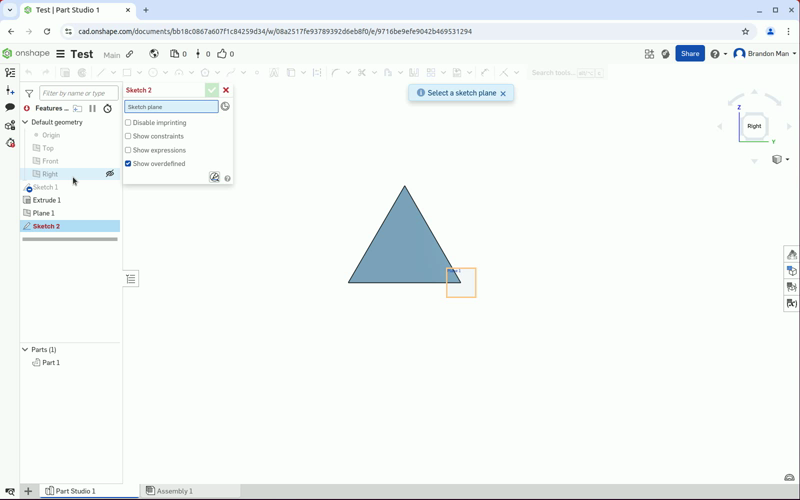
mouse_move(73, 215)
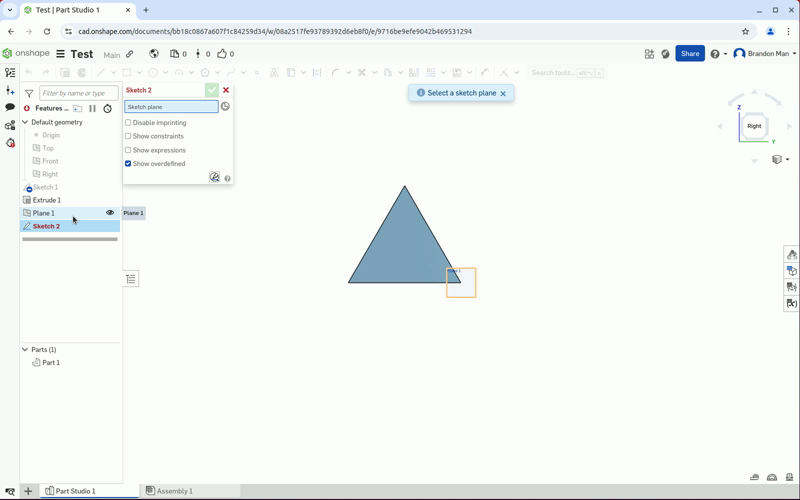
click(73, 215)
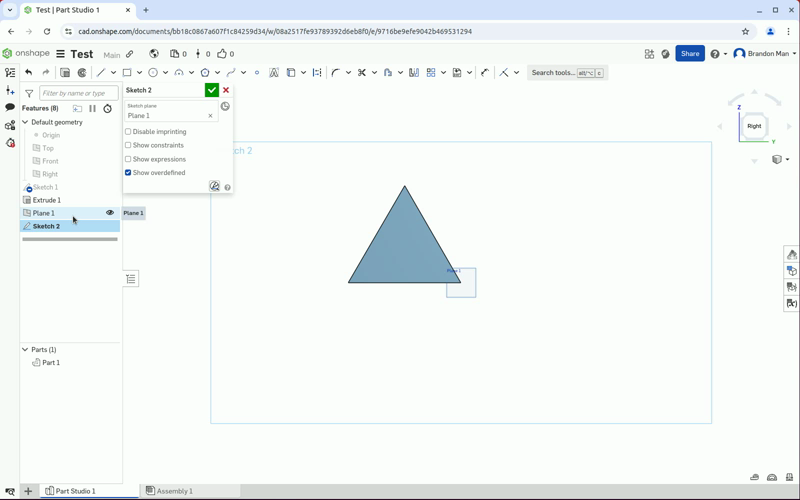
mouse_move(73, 352)
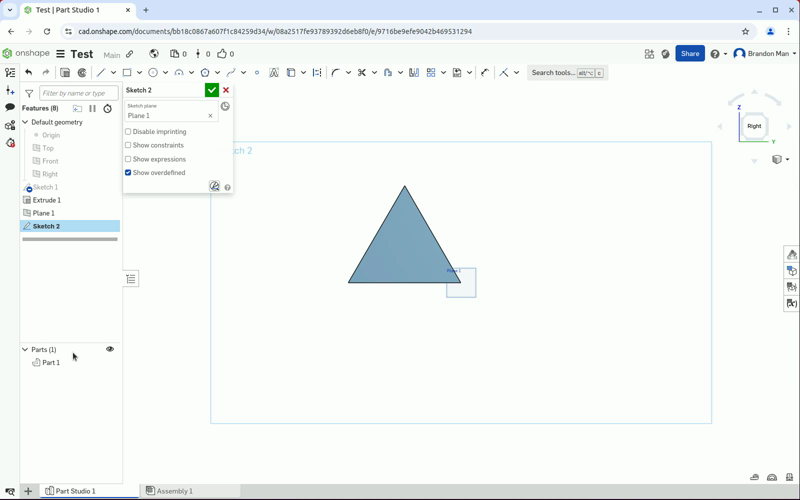
key(y)
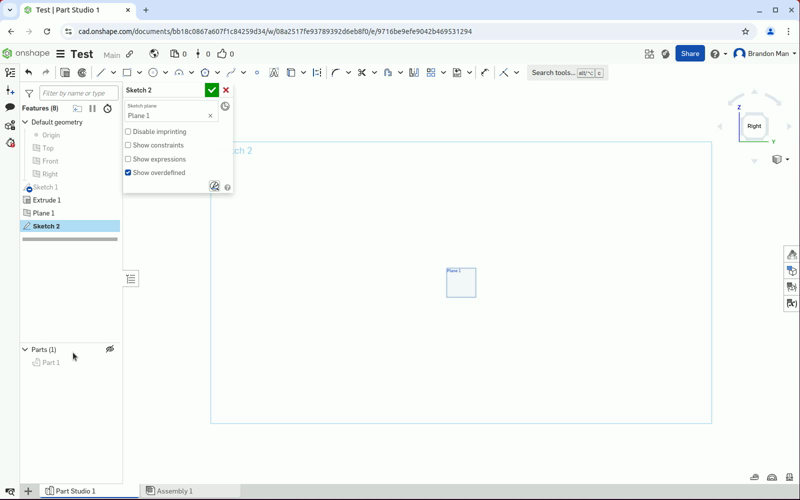
key(c)
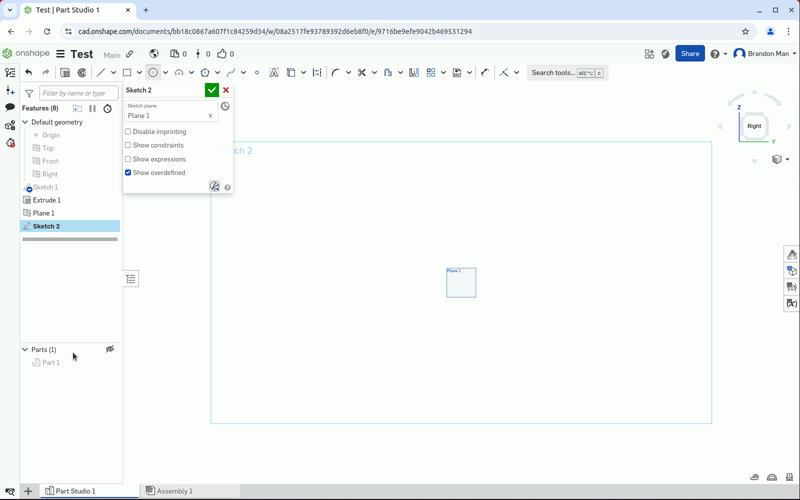
key_down(shift)
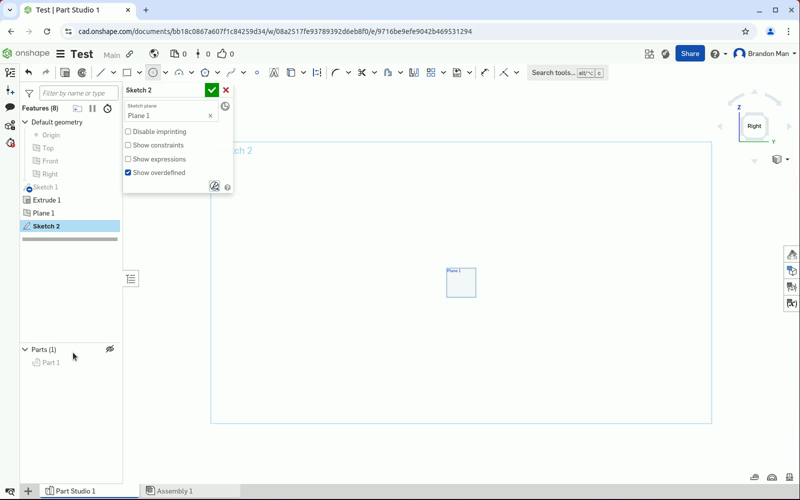
mouse_move(406, 250)
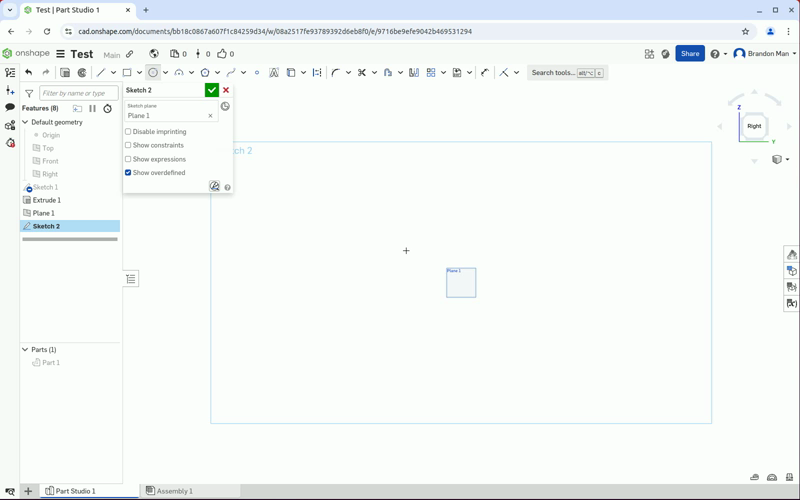
click(406, 250)
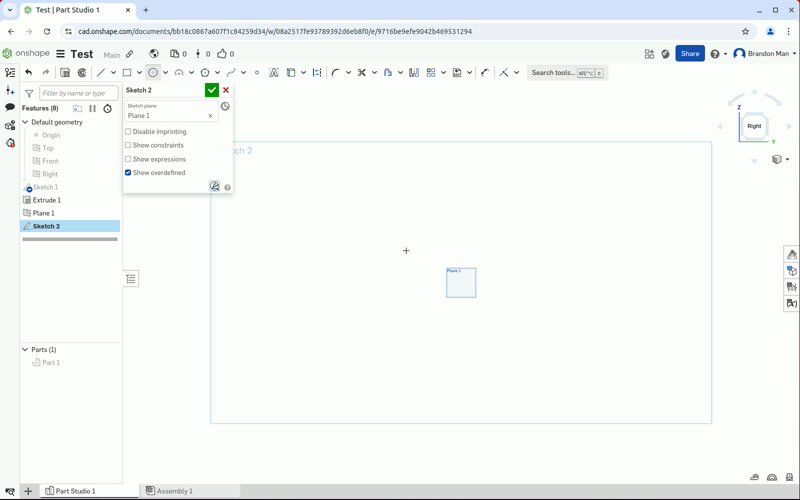
key_up(shift)
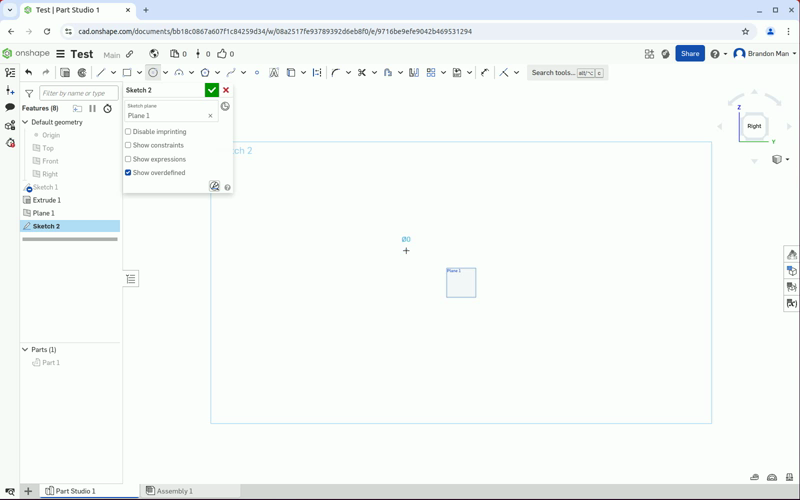
mouse_move(426, 250)
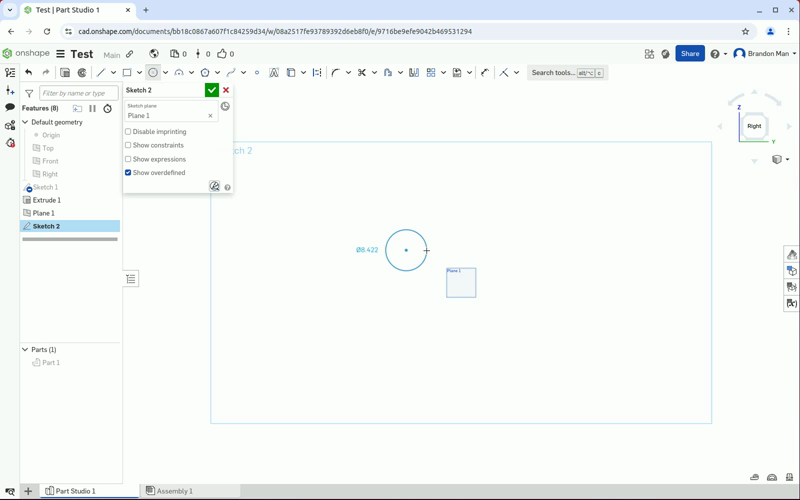
click(426, 250)
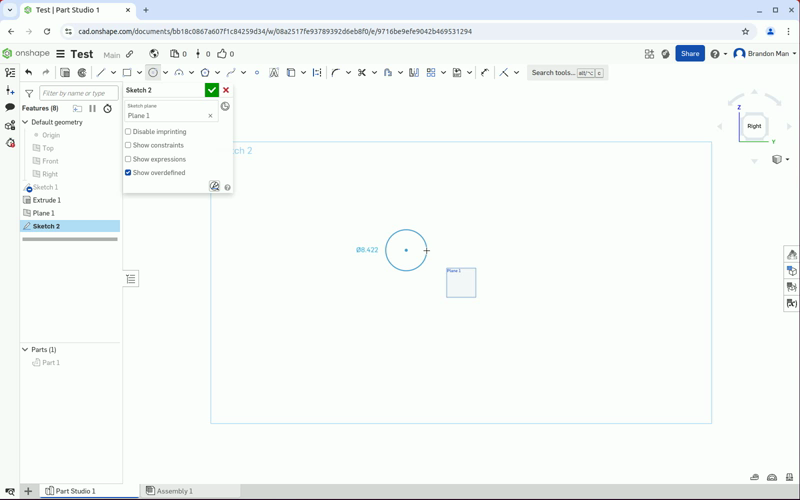
key(esc)
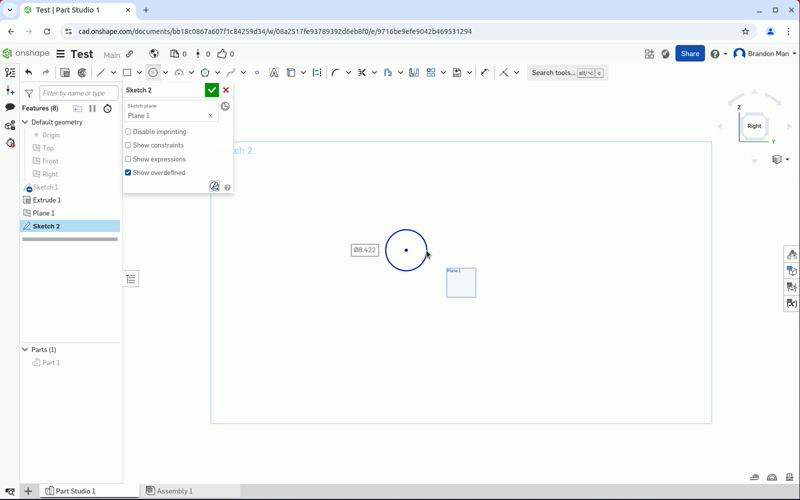
mouse_move(422, 242)
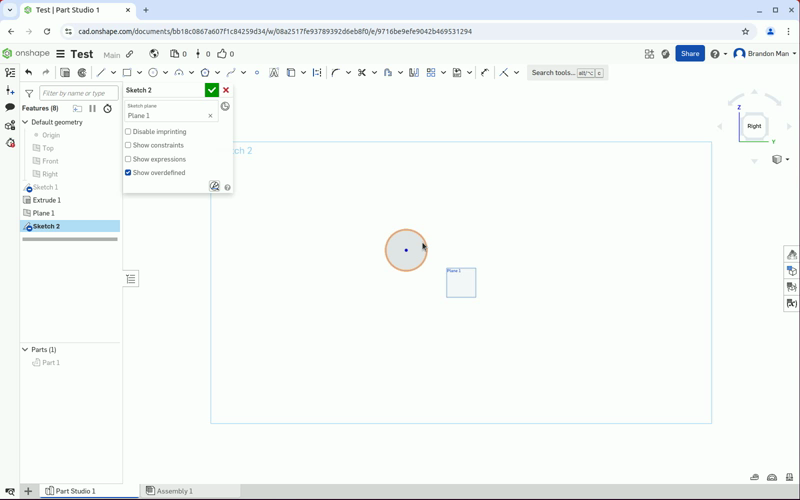
scroll(6)
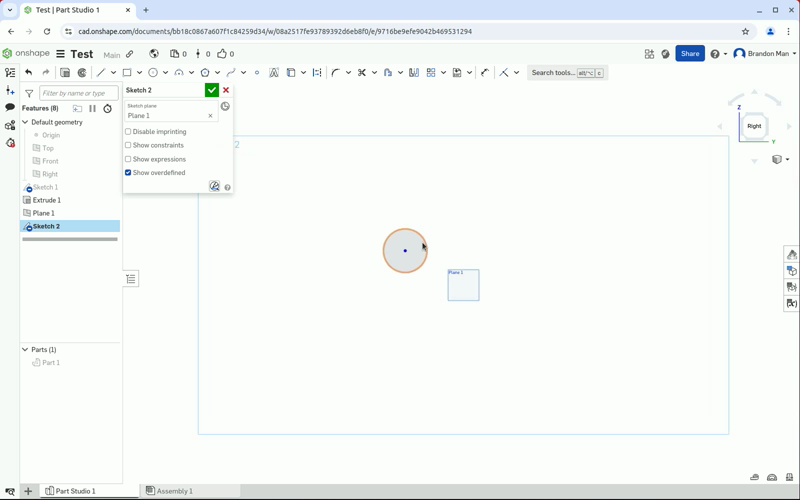
scroll(6)
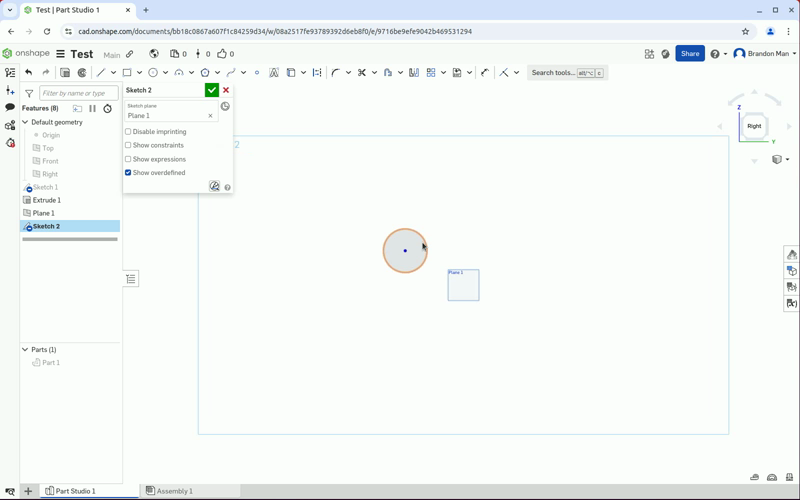
scroll(6)
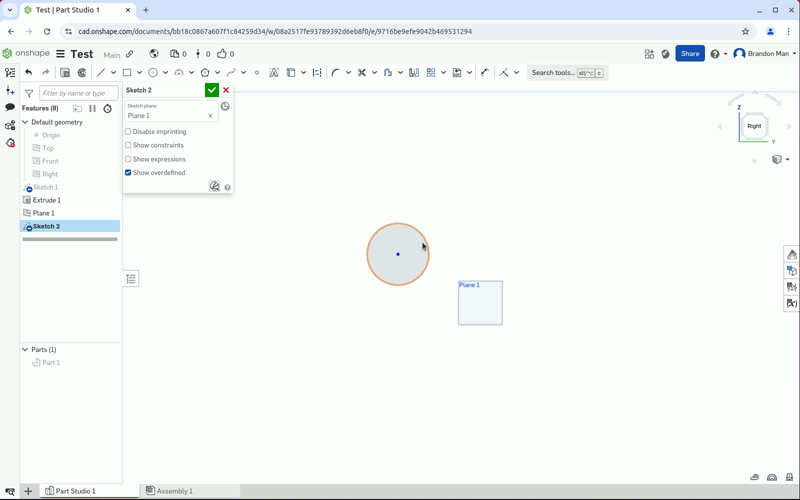
scroll(6)
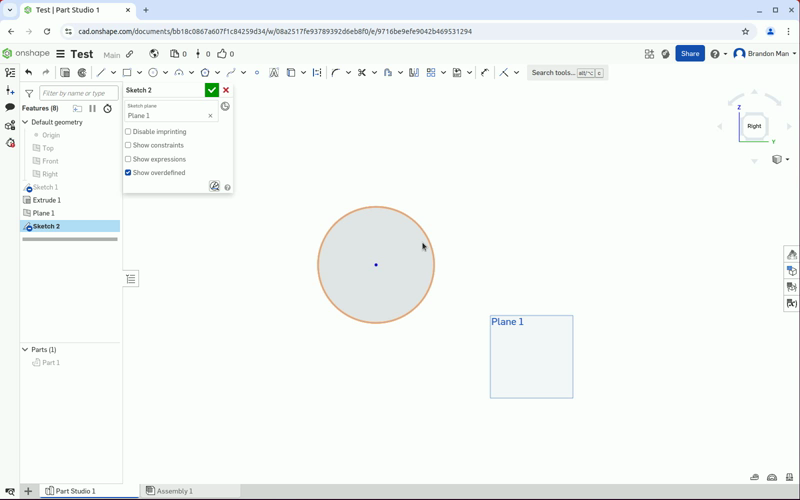
scroll(6)
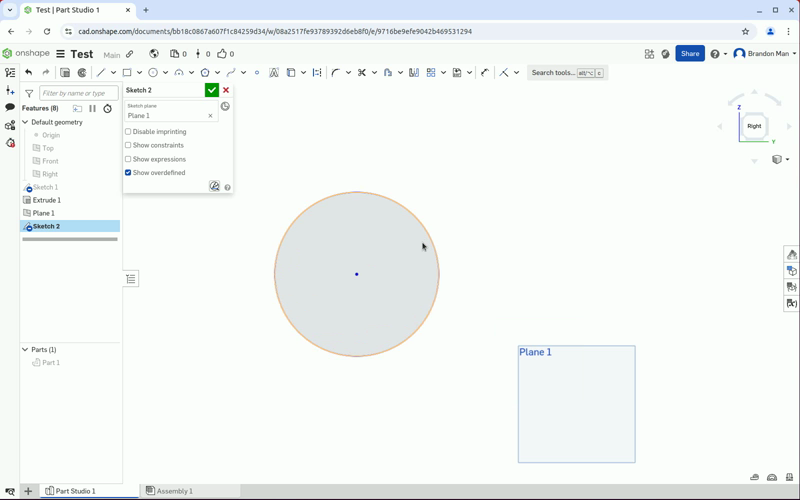
scroll(6)
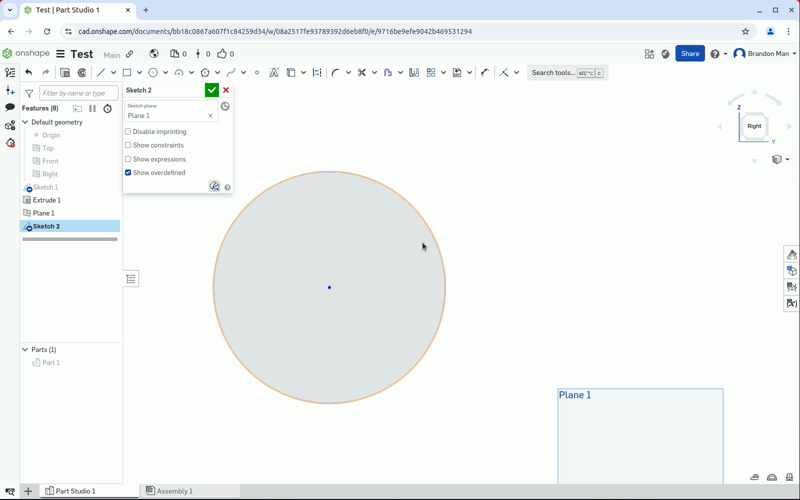
scroll(6)
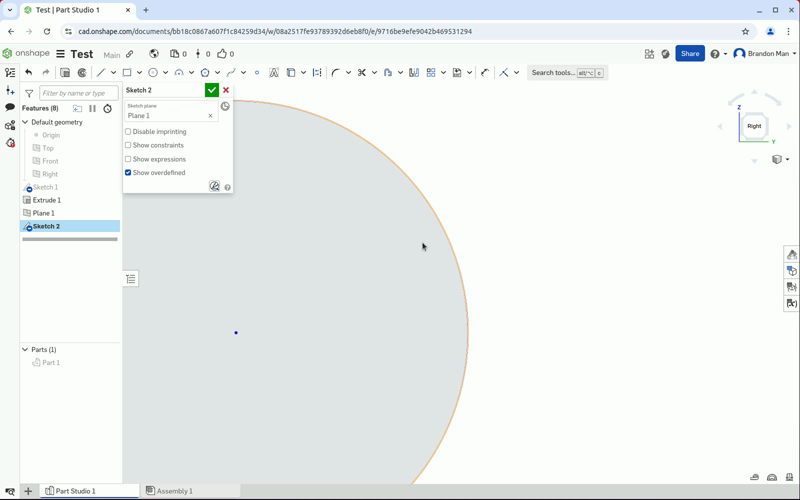
click(422, 242)
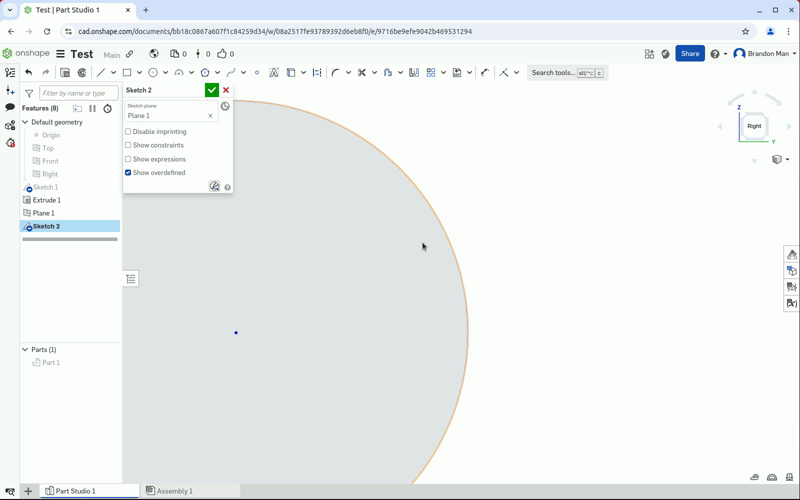
scroll(-6)
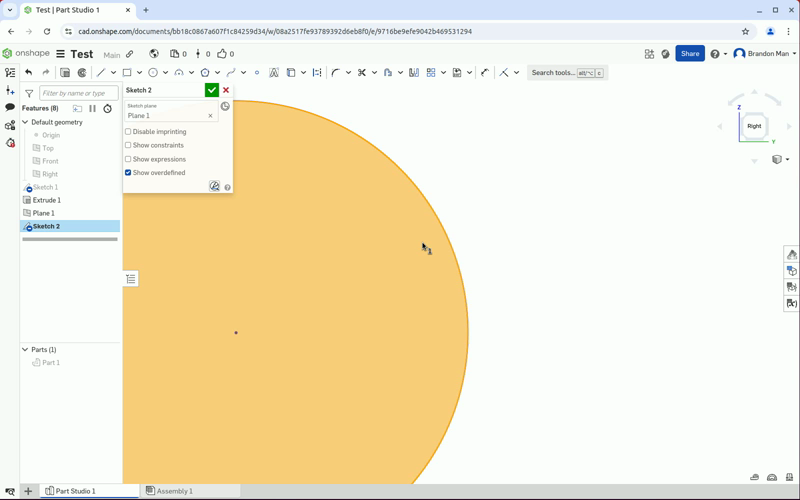
scroll(-6)
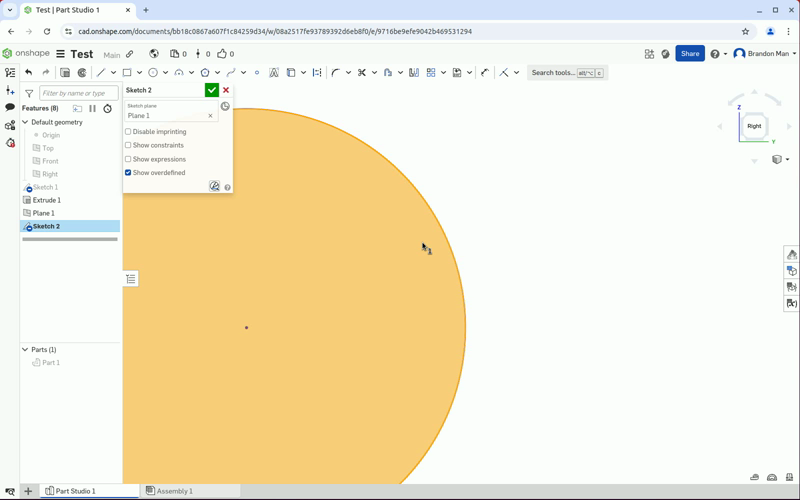
scroll(-6)
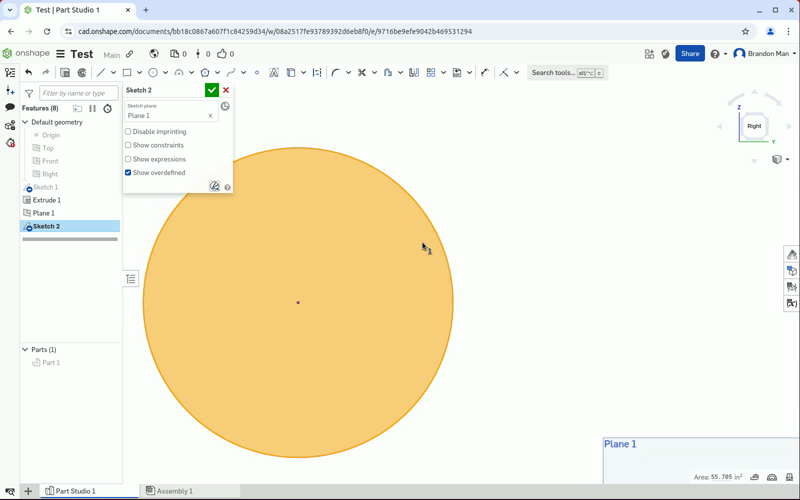
scroll(-6)
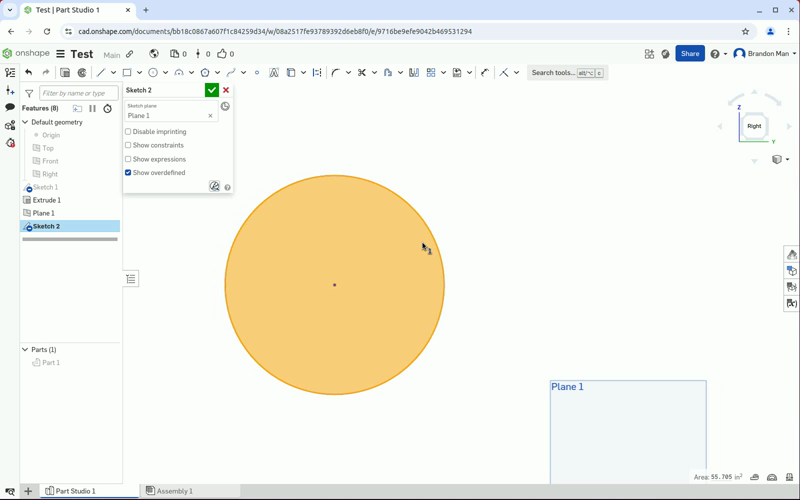
scroll(-6)
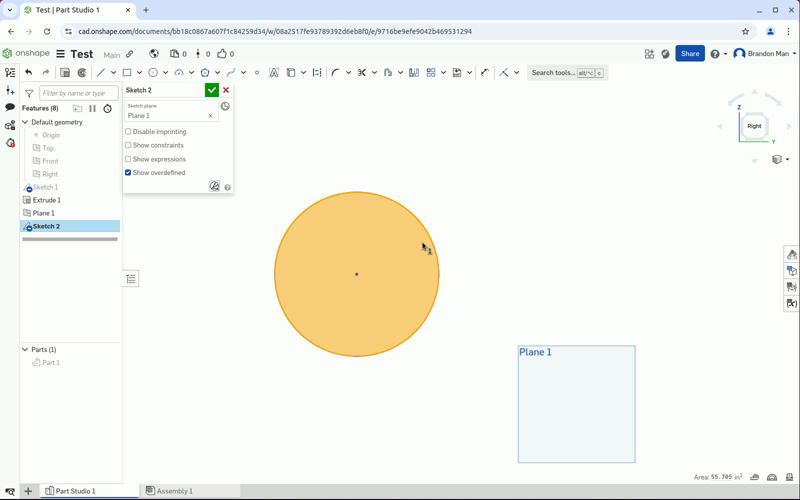
scroll(-6)
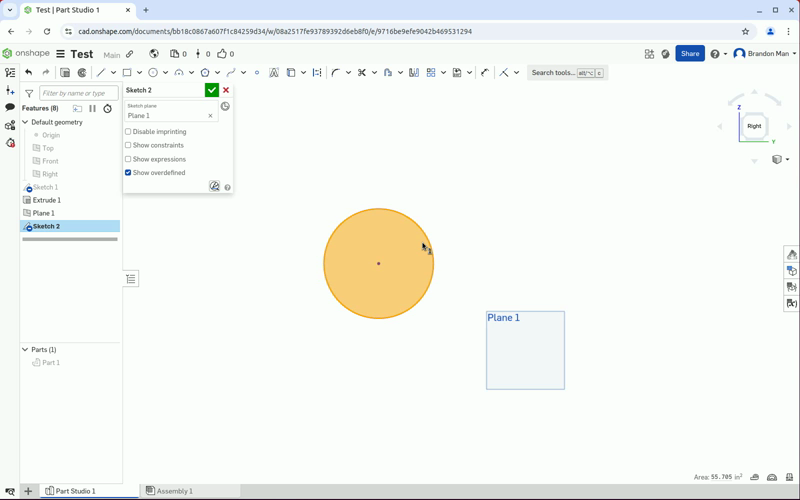
scroll(-6)
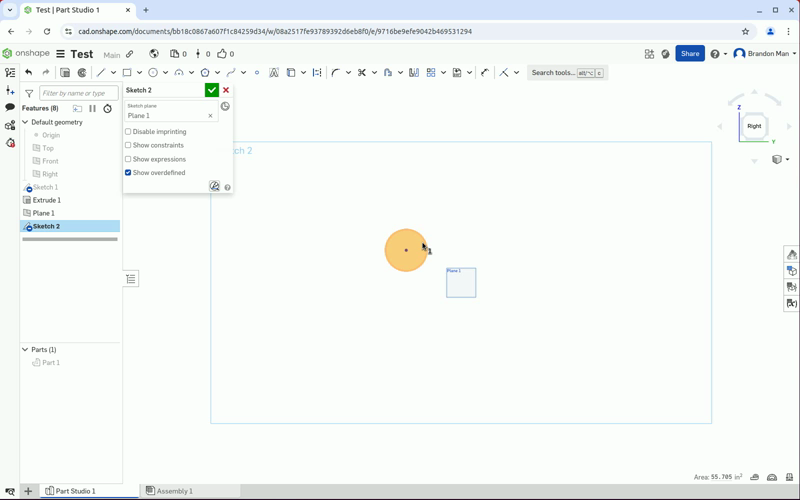
mouse_move(73, 352)
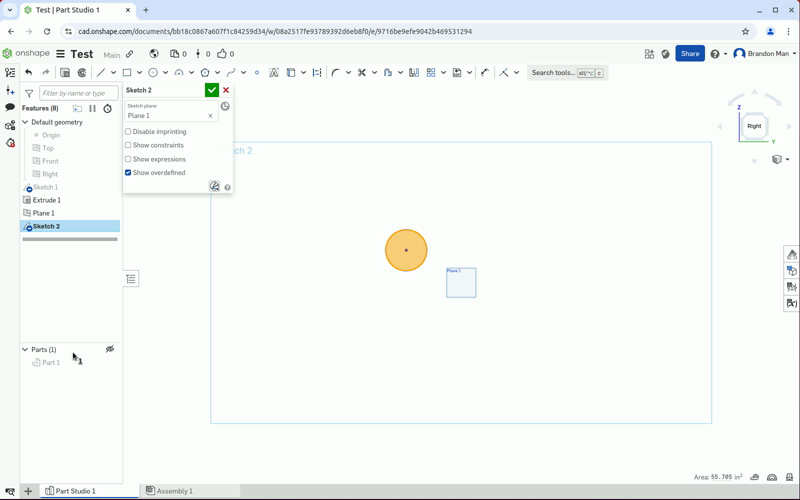
key(shift+y)
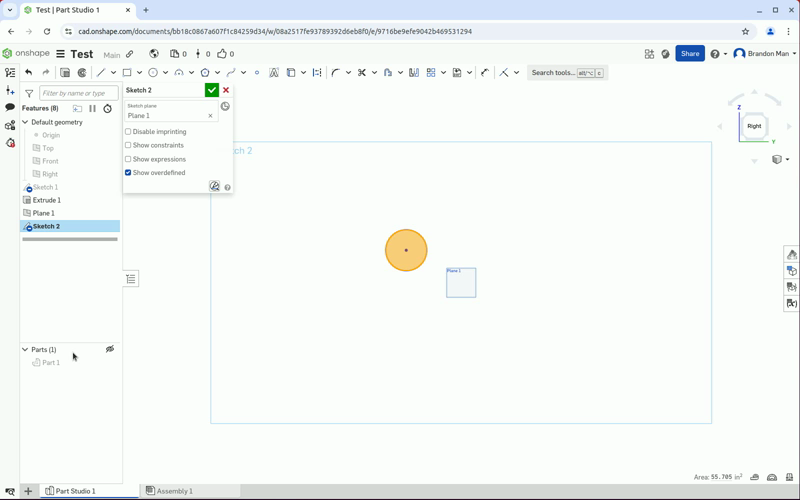
key(shift+e)
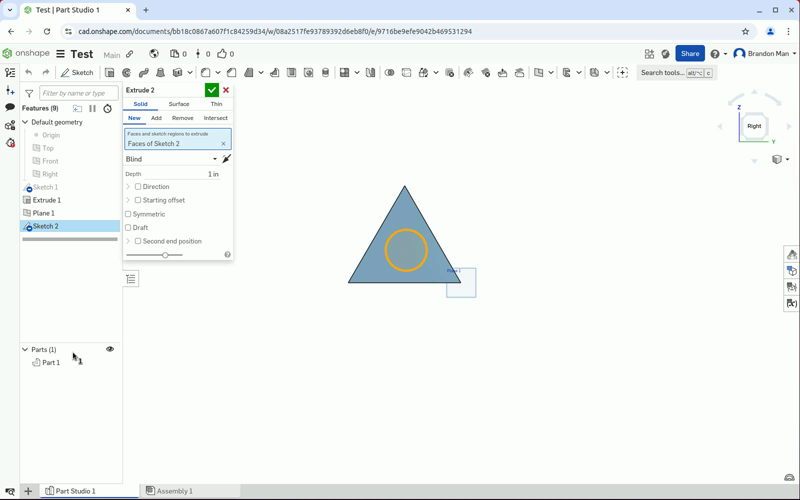
mouse_move(143, 106)
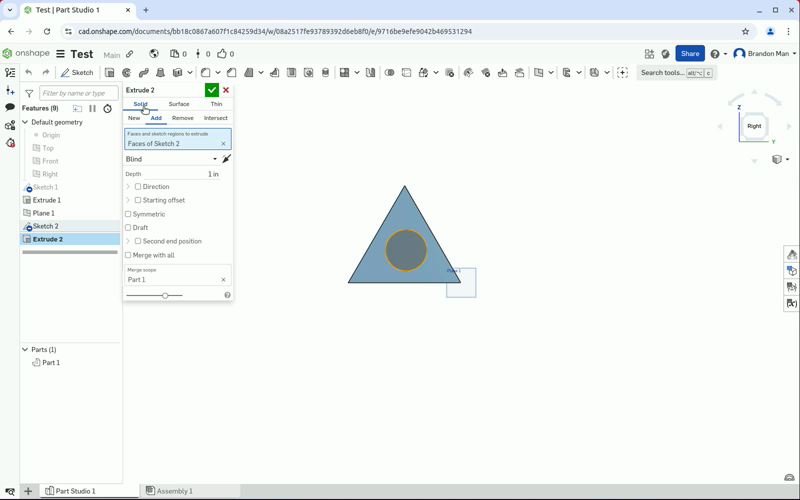
click(143, 106)
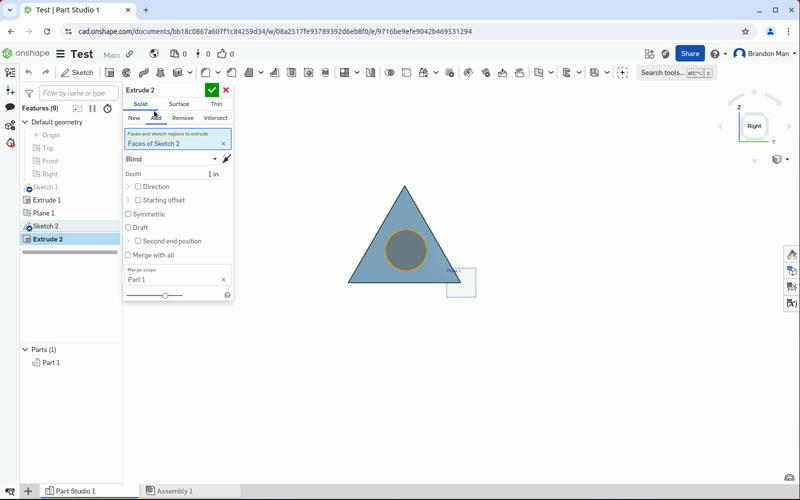
mouse_move(186, 120)
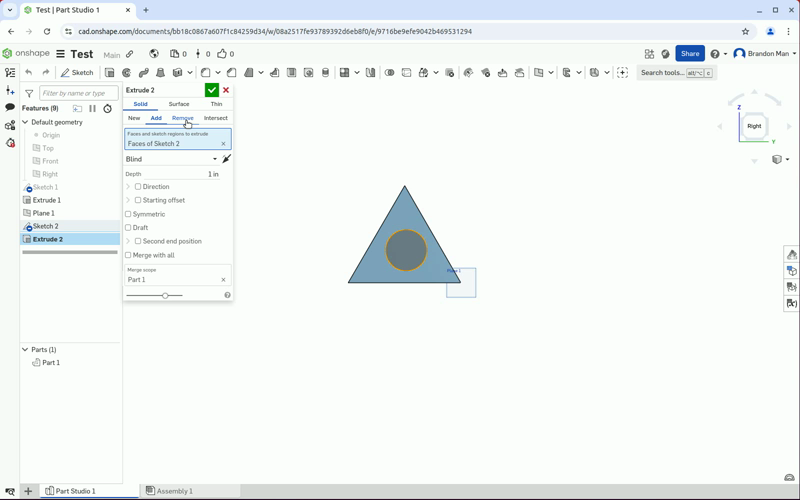
click(186, 120)
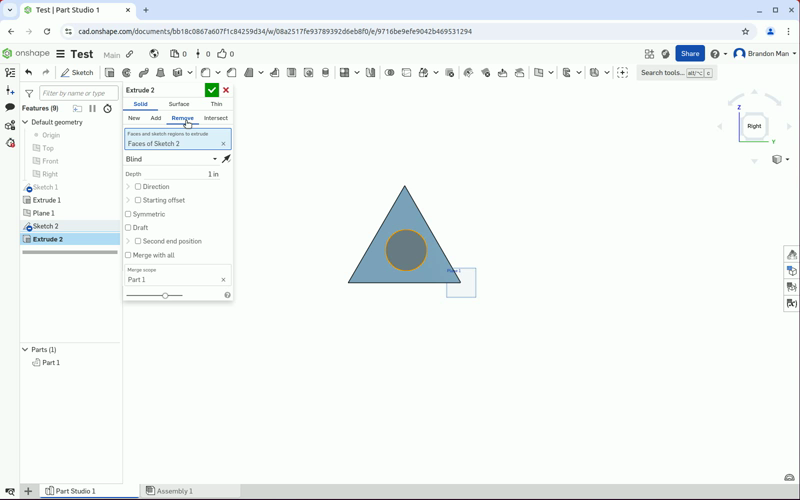
key(tab, 4)
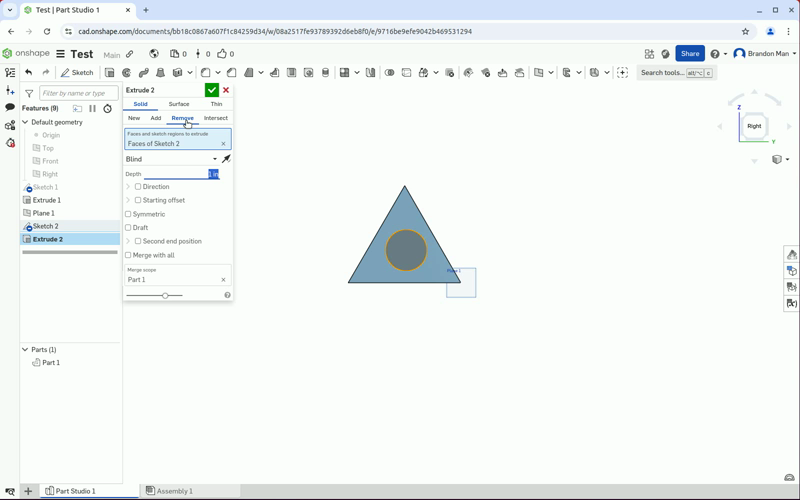
text(1.204)
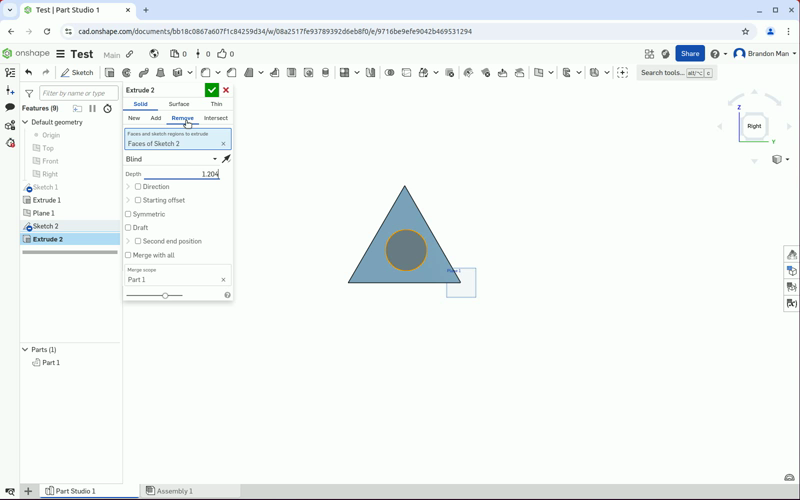
key(tab, 6)
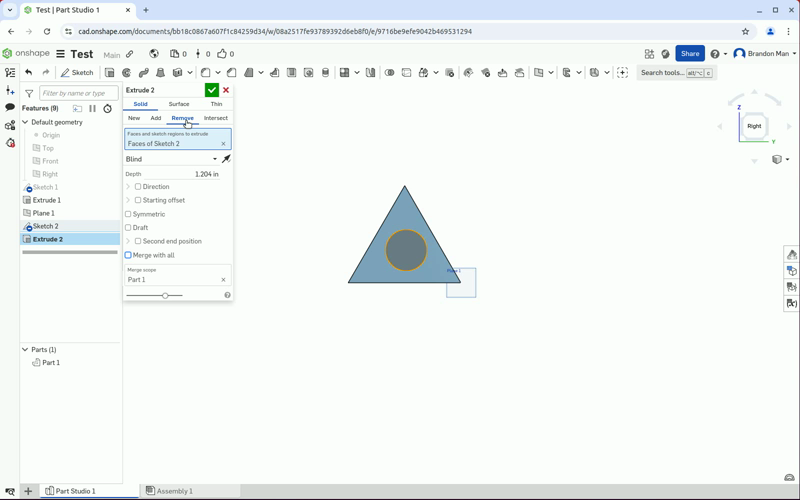
key(space)
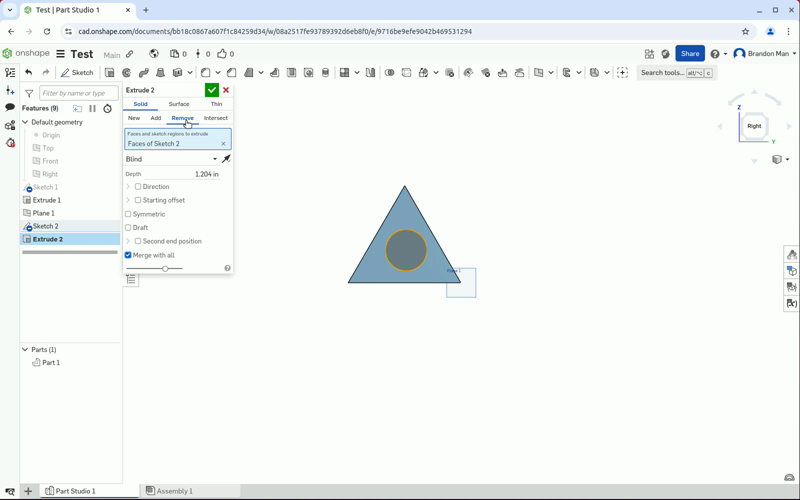
key(enter)
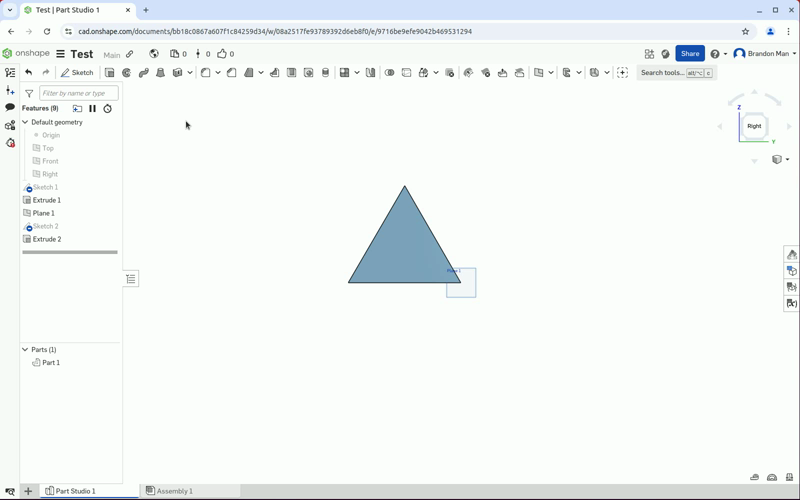
key(shift+h)
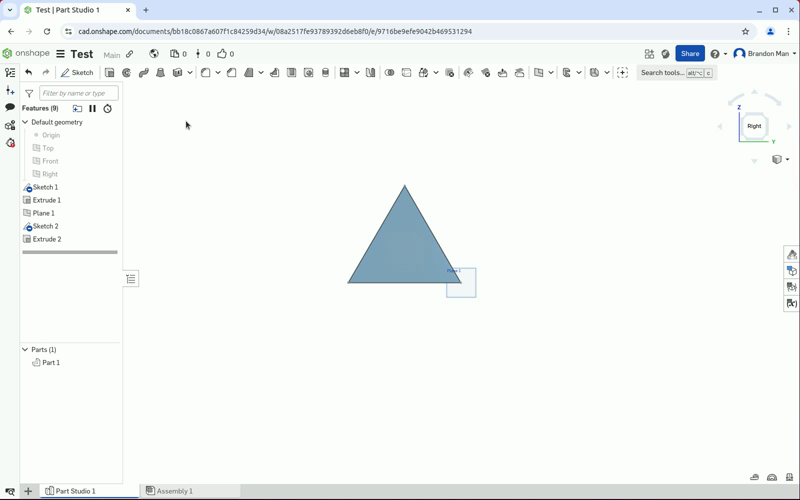
key(shift+h)
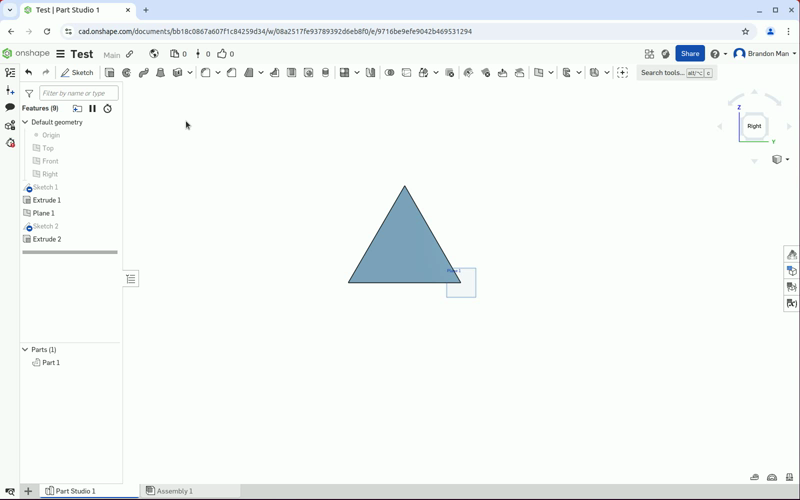
mouse_move(73, 189)
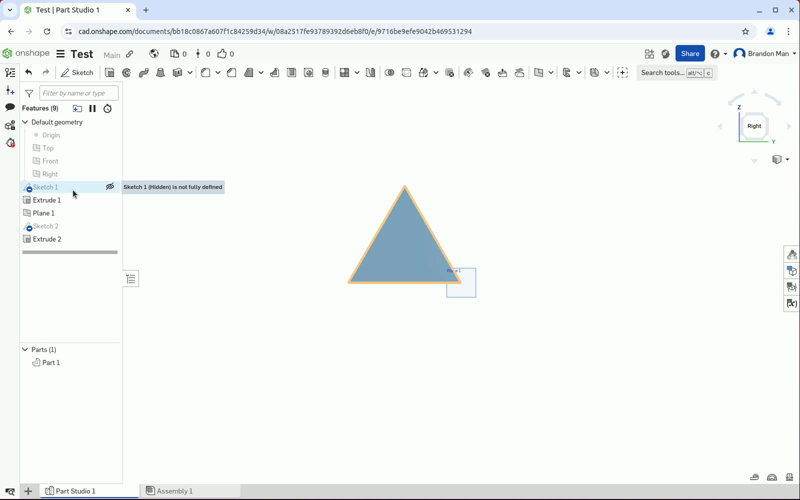
click(73, 189)
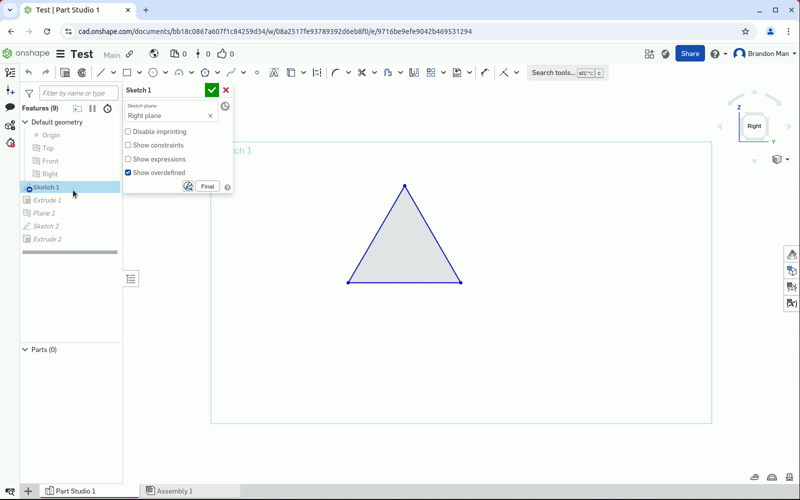
mouse_move(229, 92)
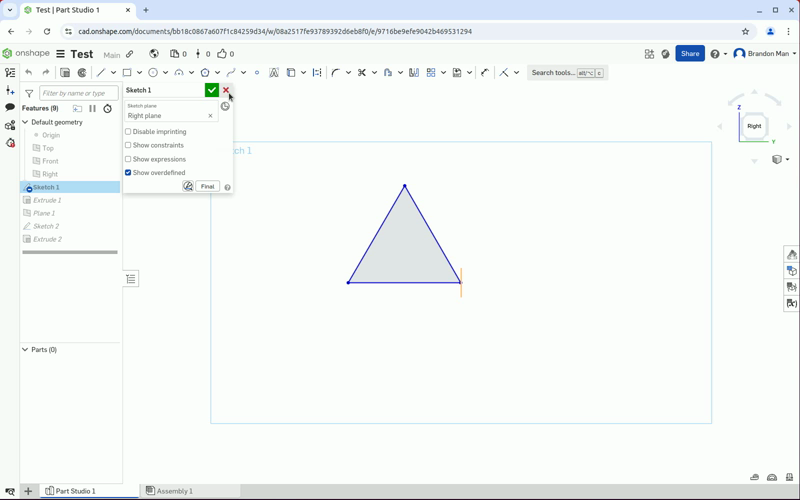
click(229, 92)
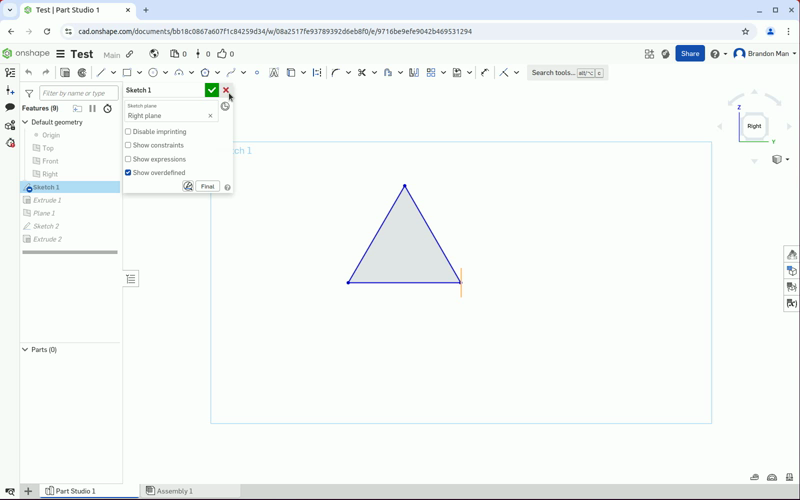
key(shift+s)
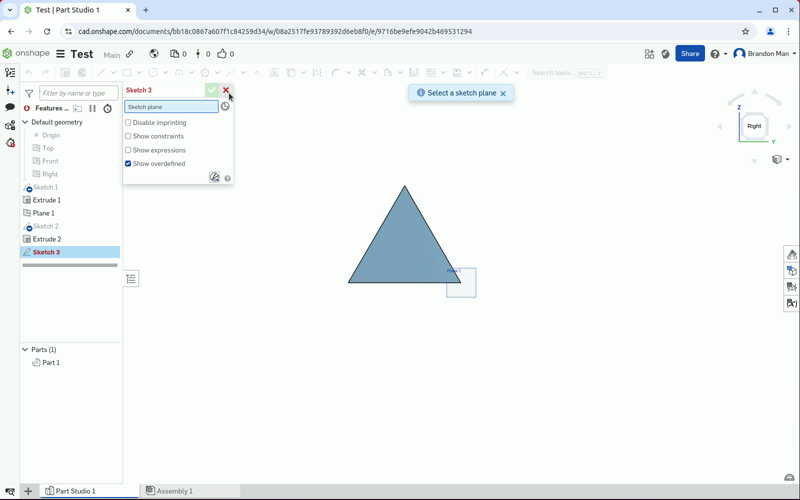
mouse_move(73, 176)
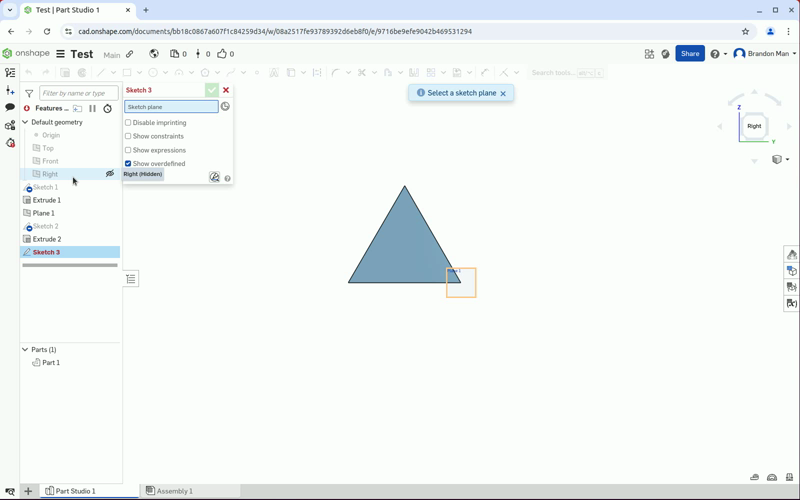
click(73, 176)
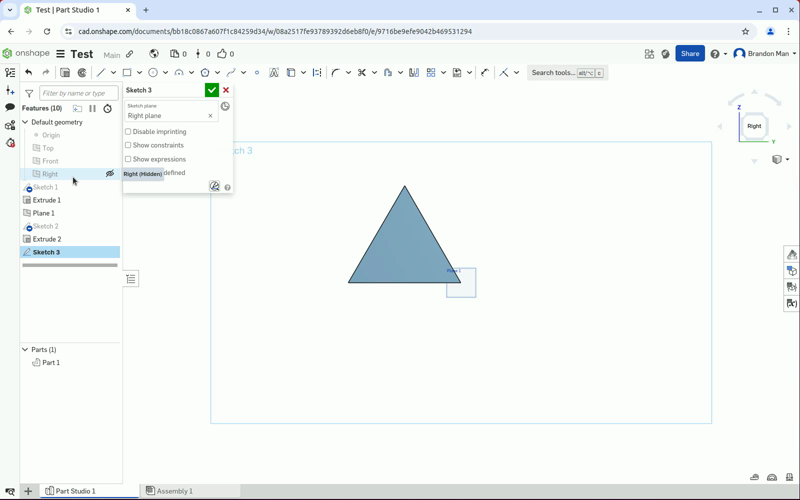
mouse_move(73, 352)
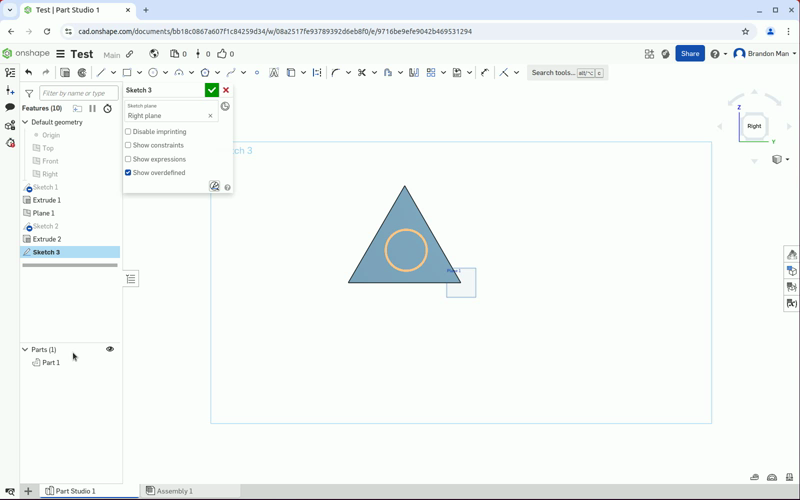
key(y)
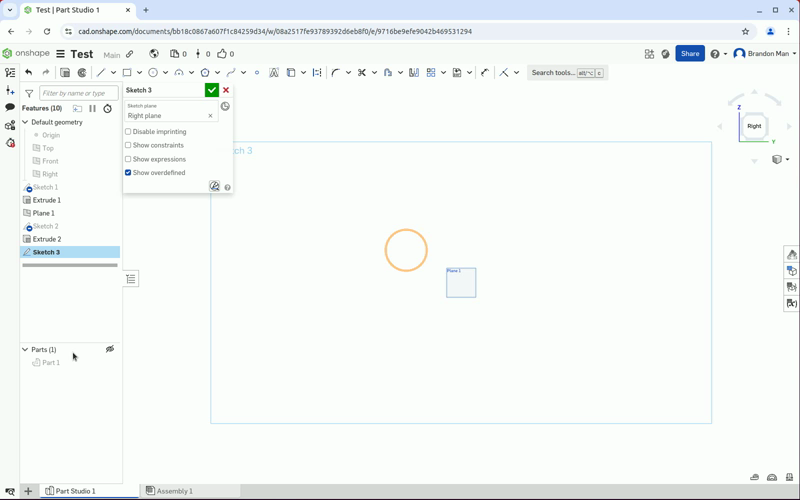
key(c)
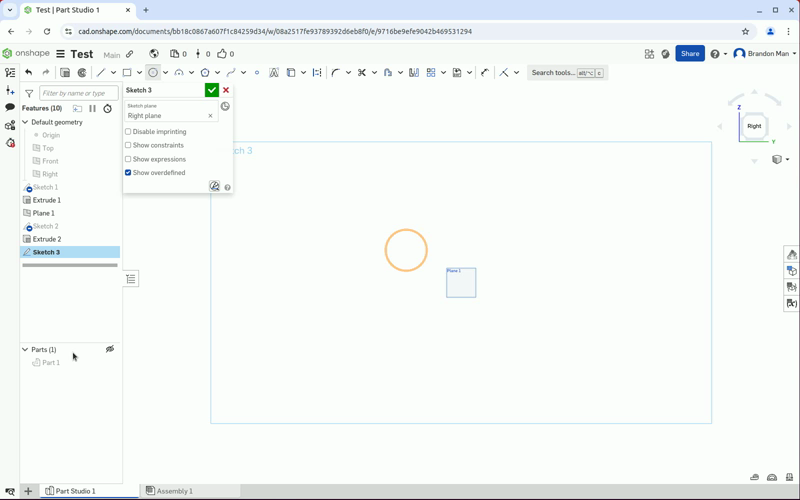
key_down(shift)
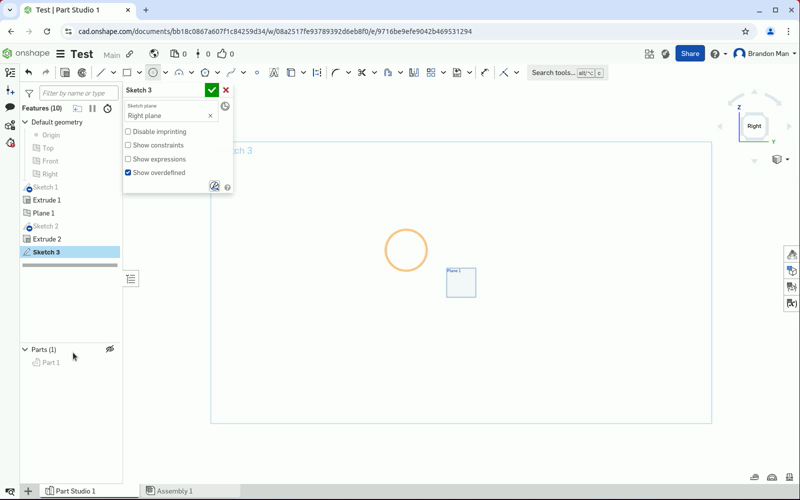
mouse_move(404, 246)
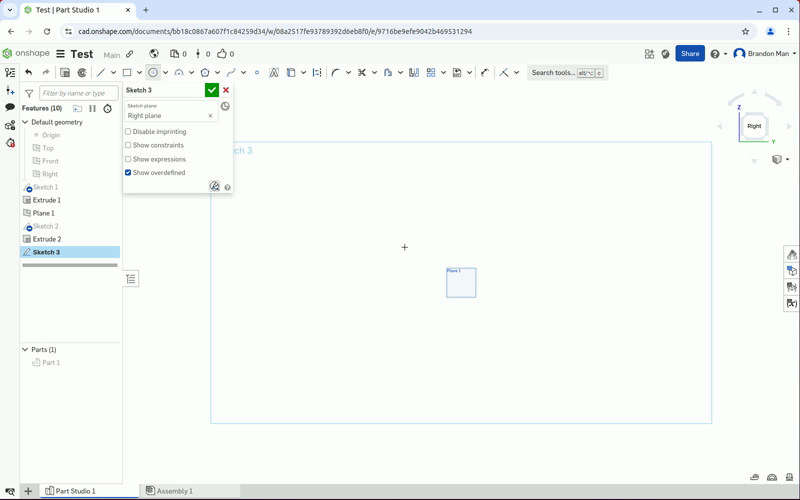
click(404, 246)
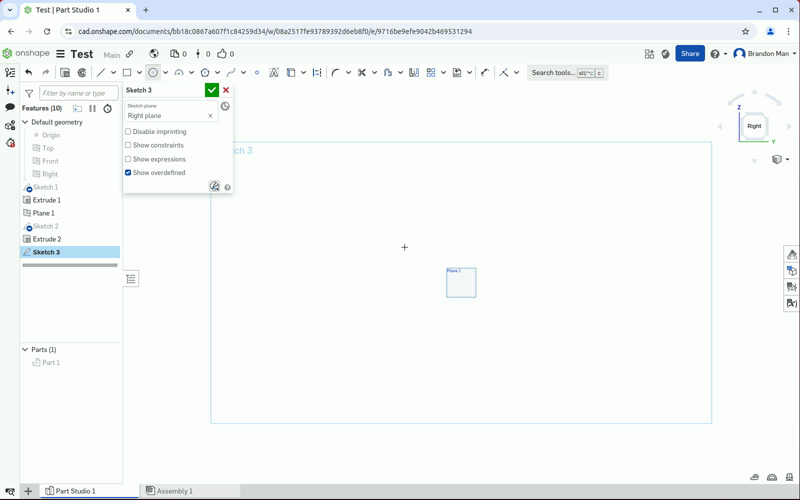
key_up(shift)
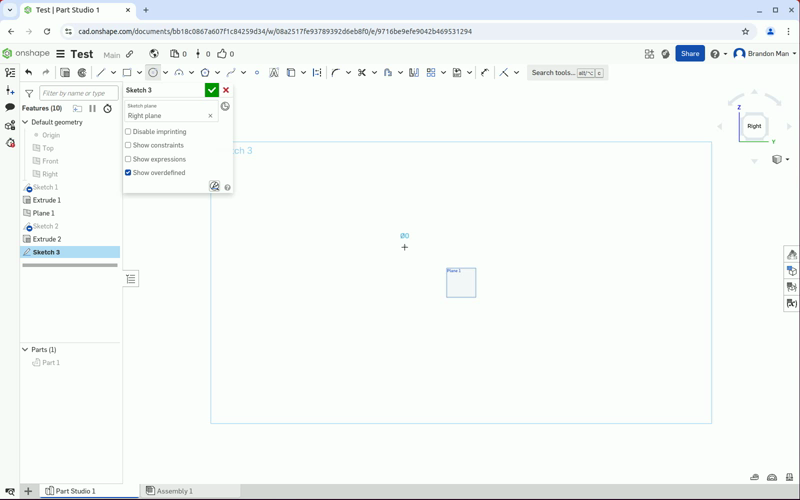
mouse_move(425, 246)
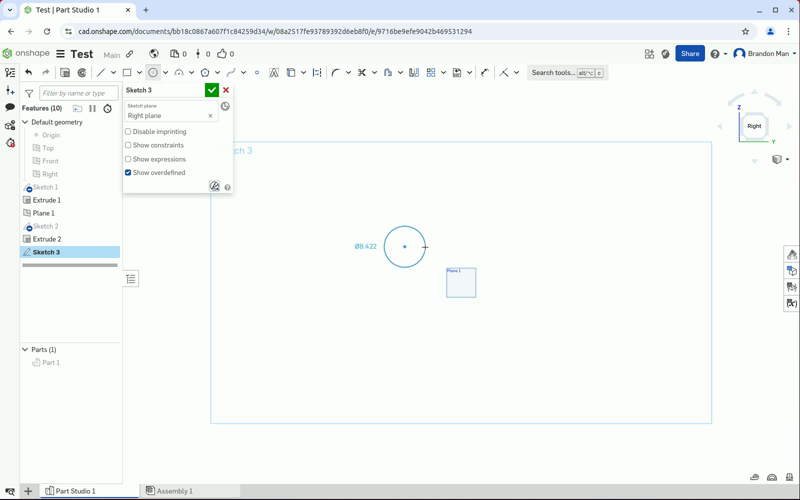
click(425, 246)
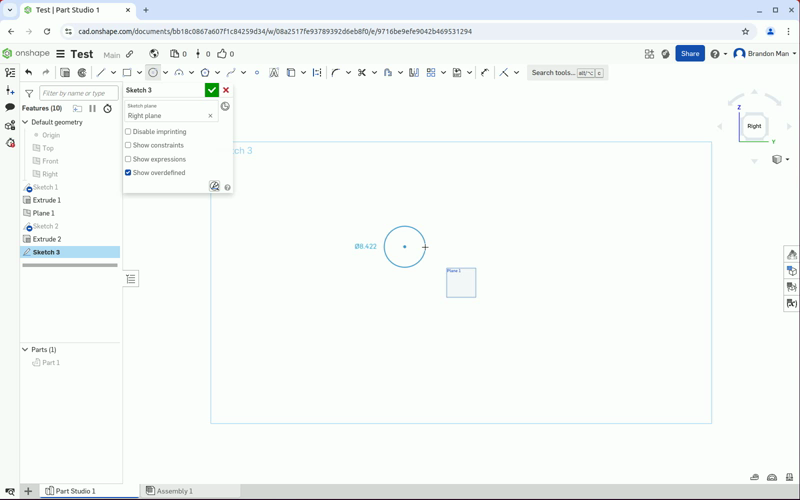
key(esc)
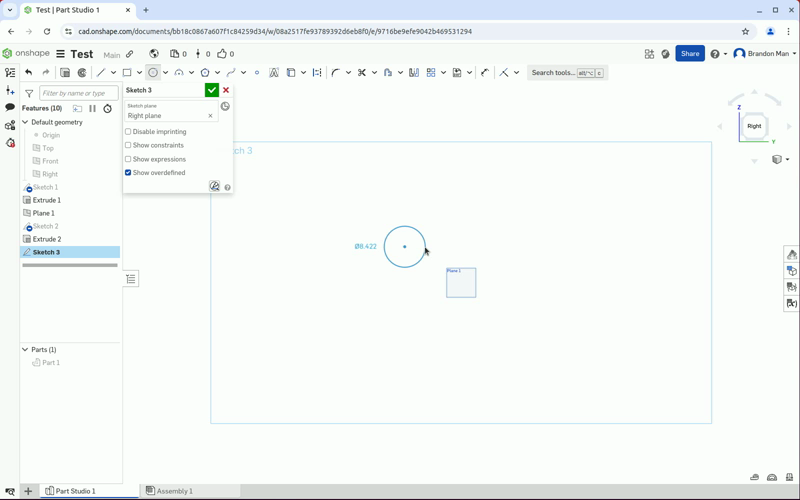
mouse_move(421, 245)
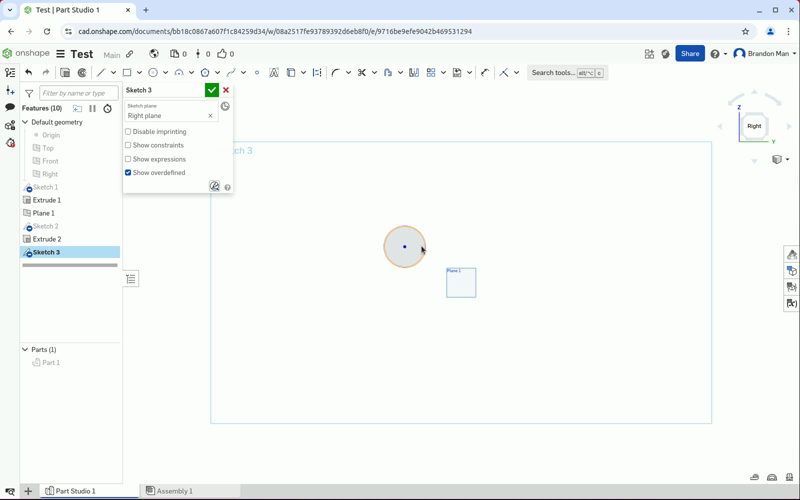
scroll(6)
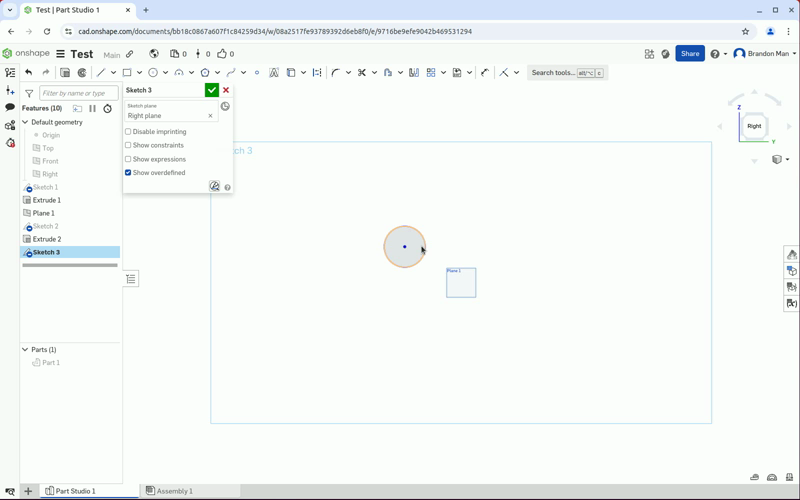
scroll(6)
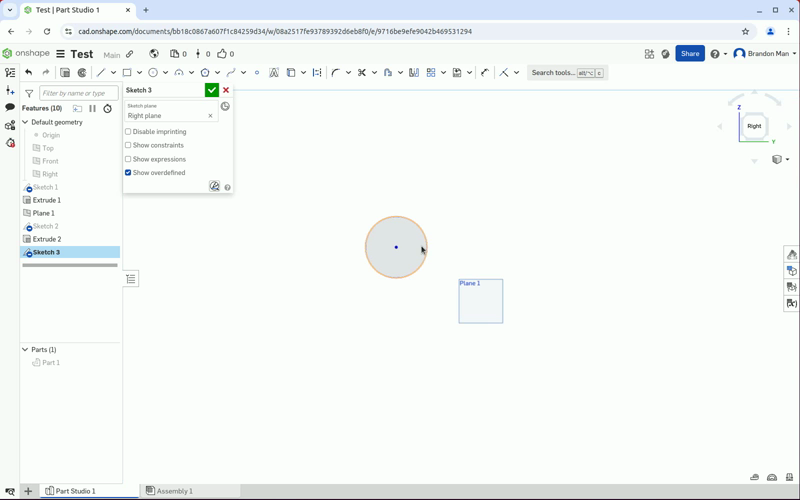
scroll(6)
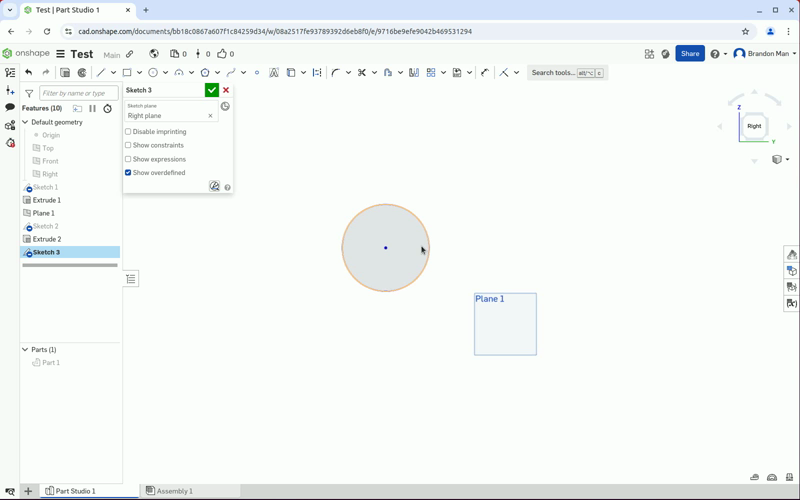
scroll(6)
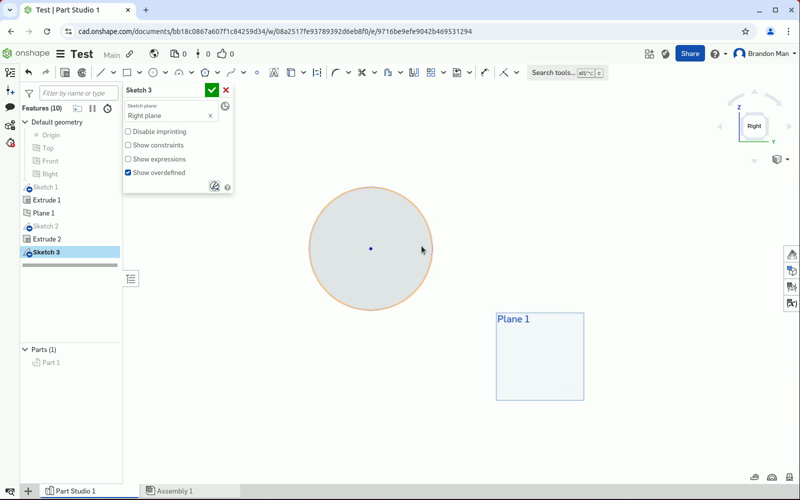
scroll(6)
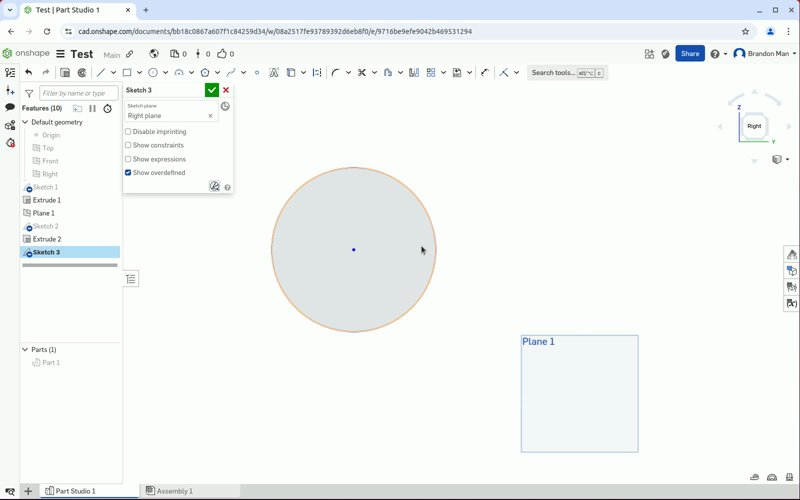
scroll(6)
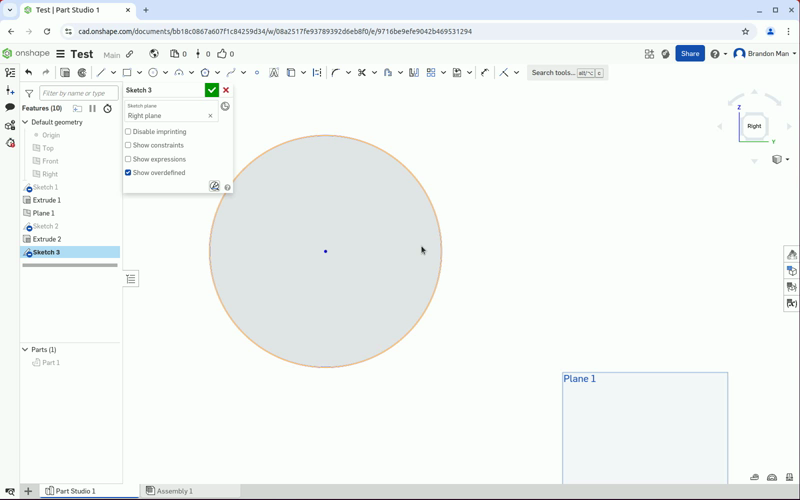
scroll(6)
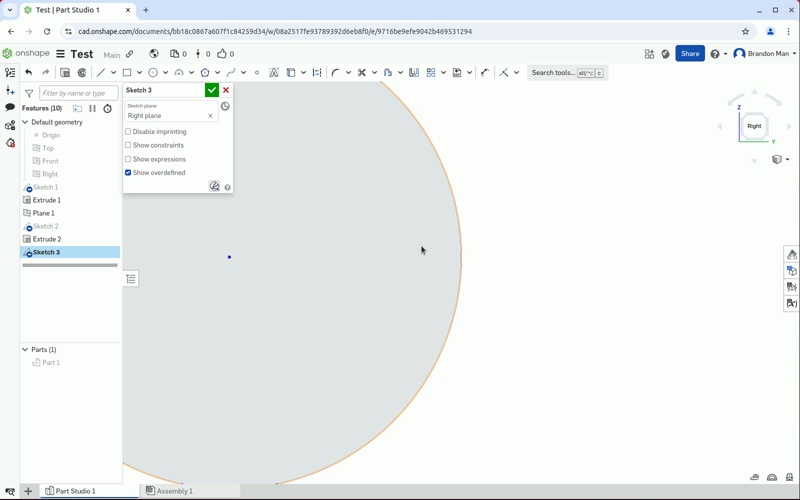
click(421, 245)
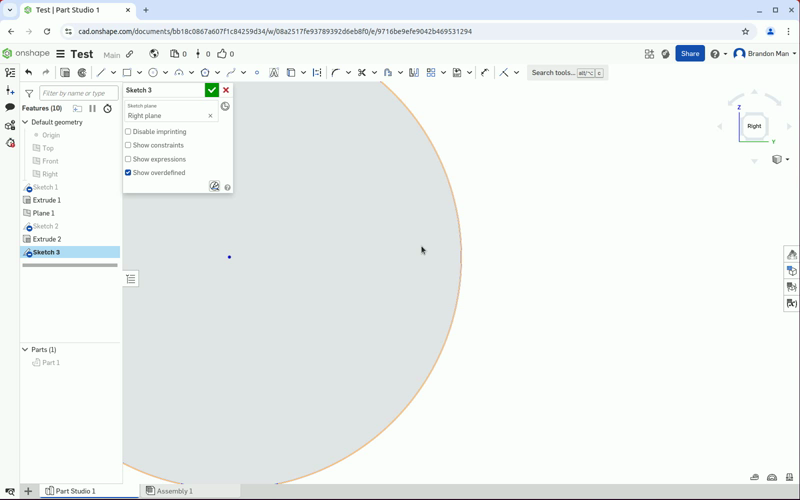
scroll(-6)
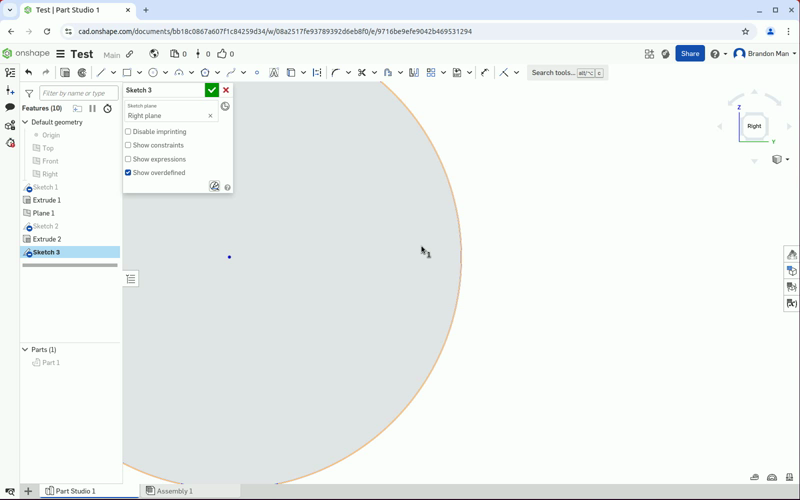
scroll(-6)
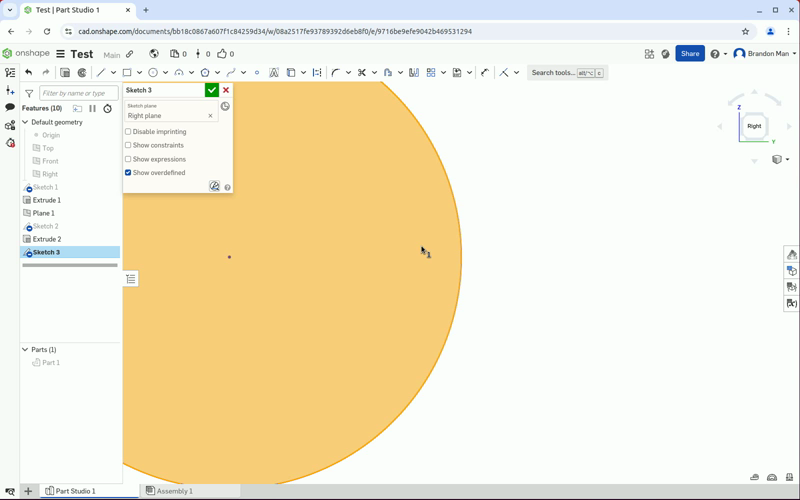
scroll(-6)
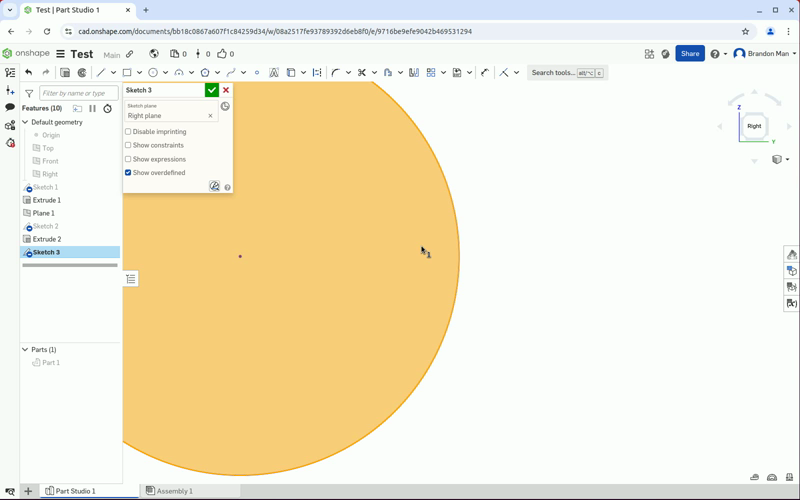
scroll(-6)
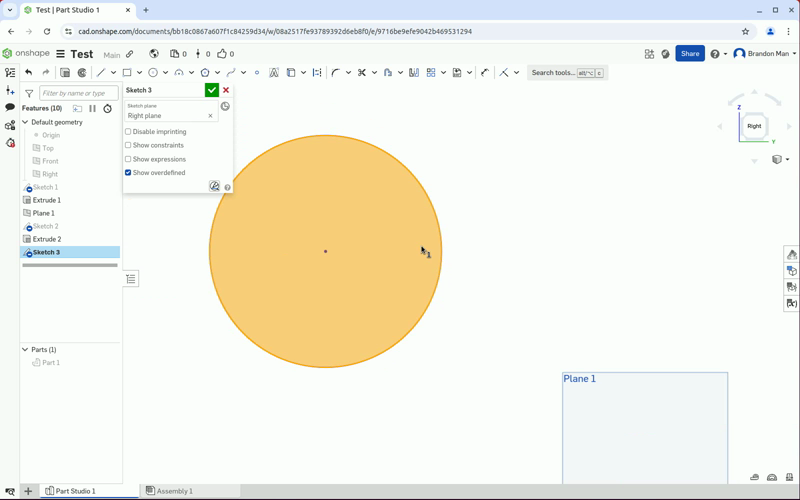
scroll(-6)
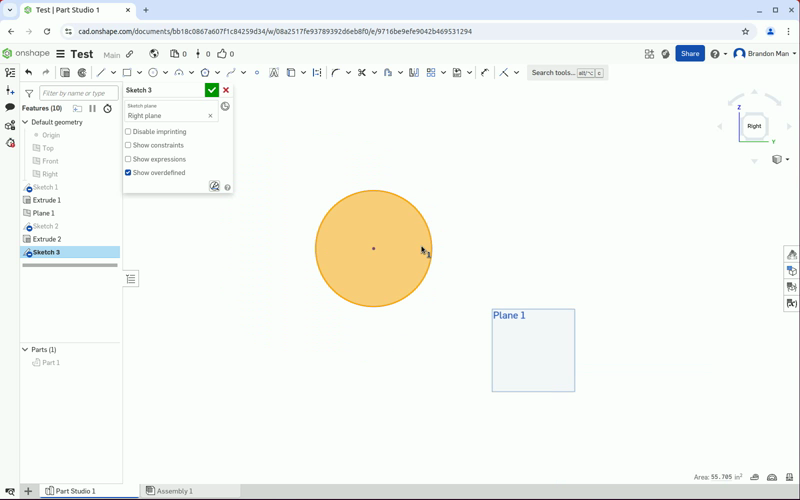
scroll(-6)
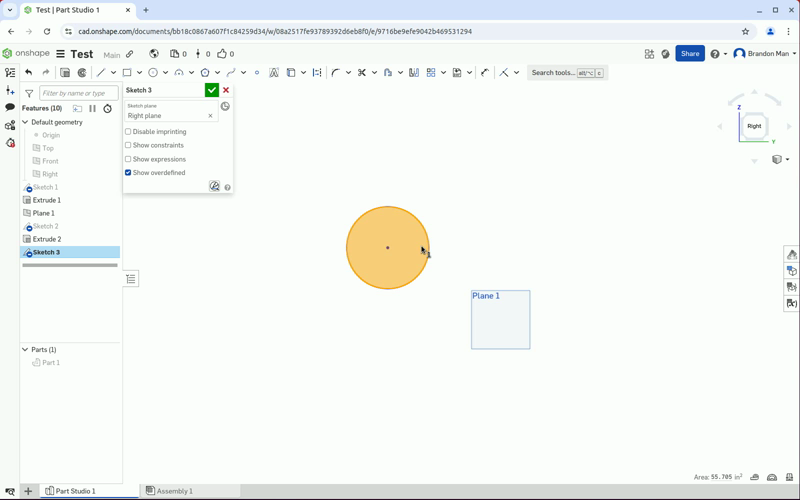
scroll(-6)
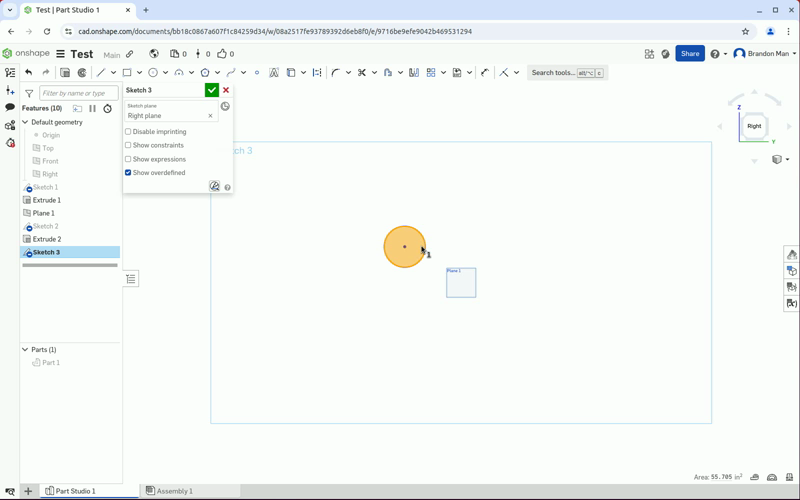
mouse_move(73, 352)
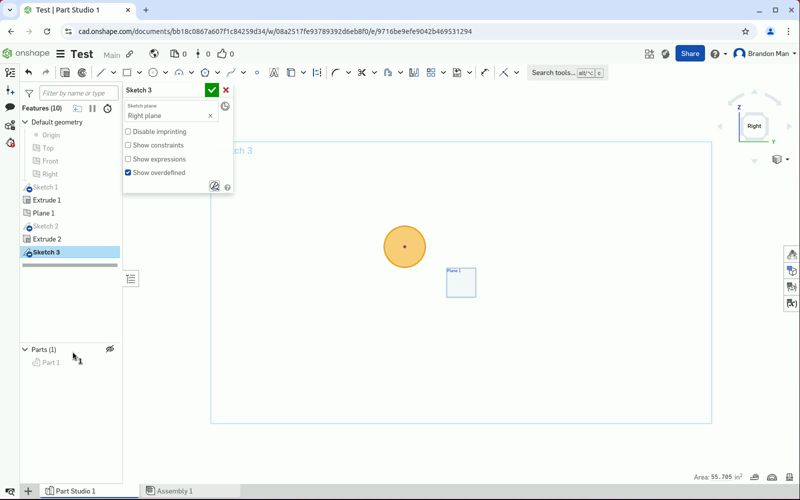
key(shift+y)
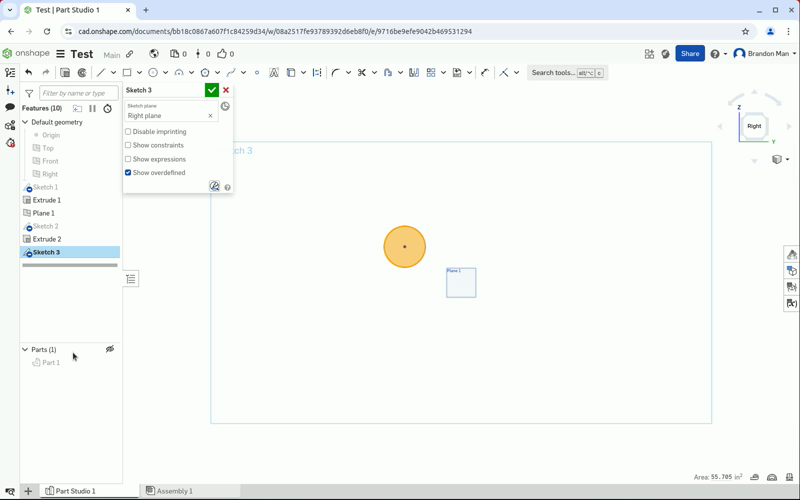
key(shift+e)
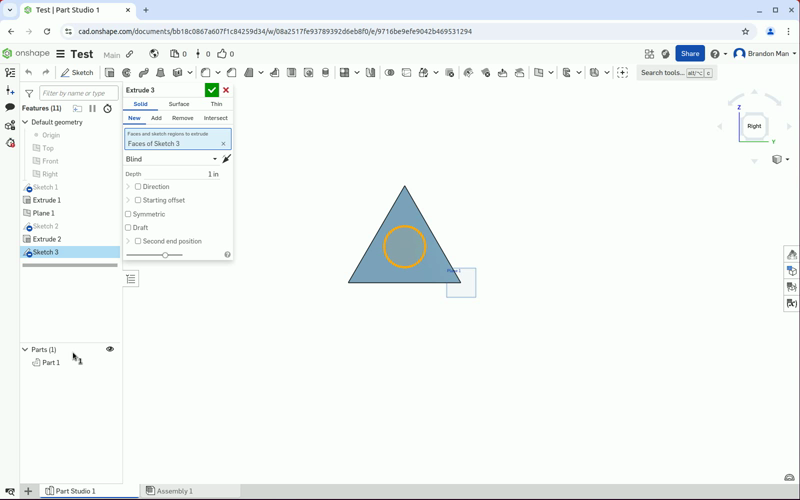
mouse_move(143, 106)
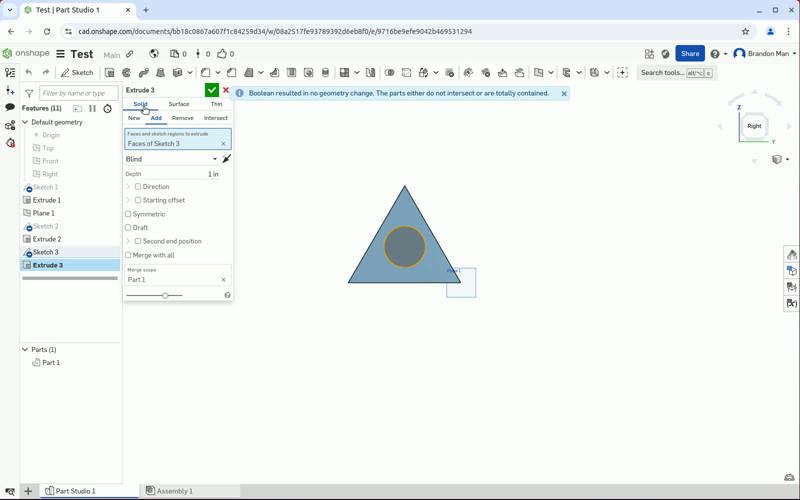
click(143, 106)
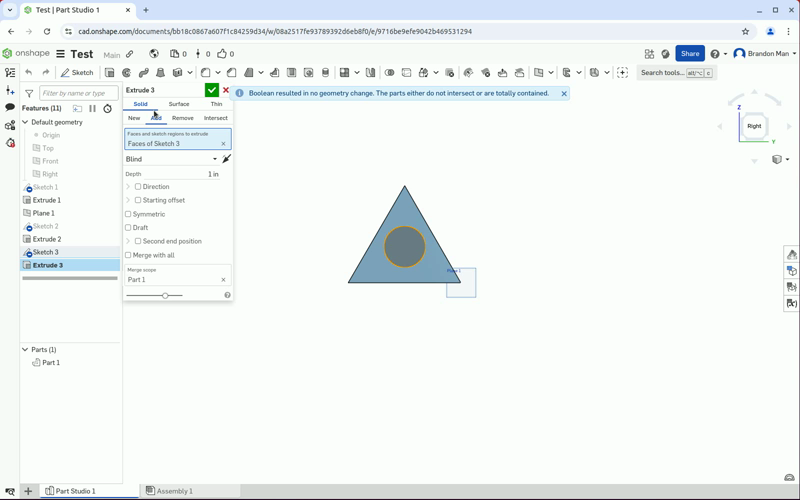
mouse_move(186, 120)
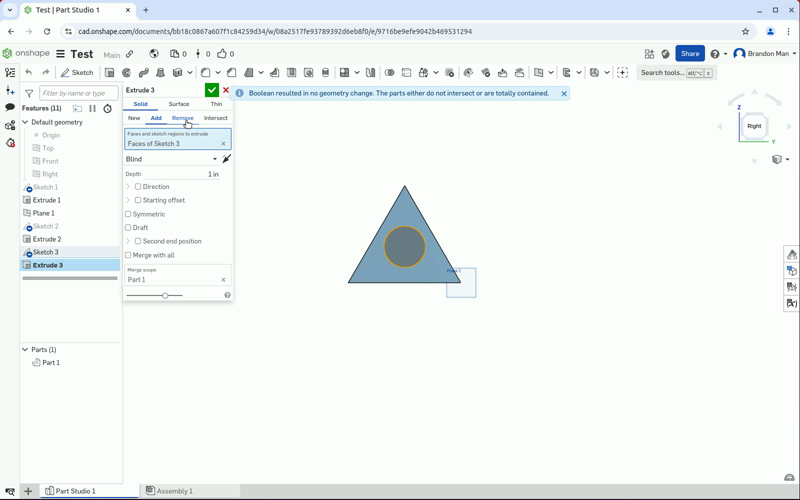
click(186, 120)
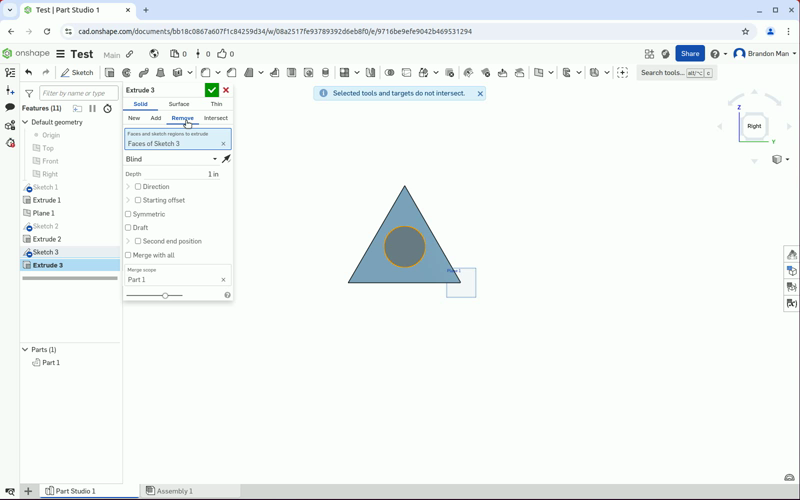
key(tab, 4)
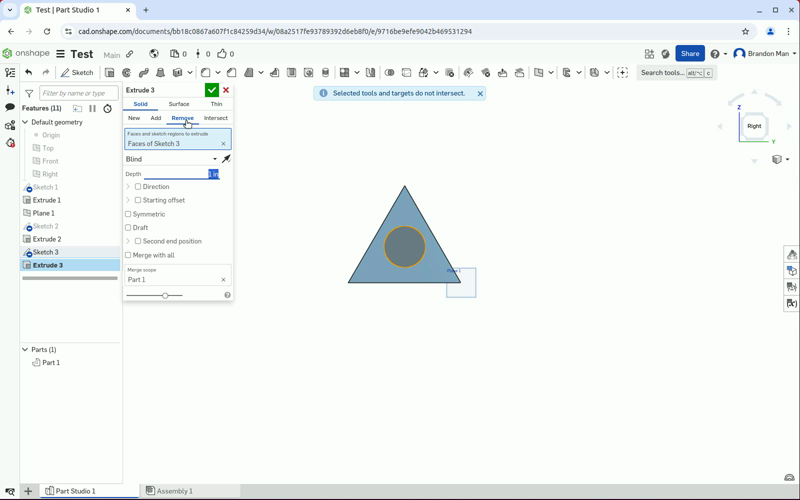
text(1.204)
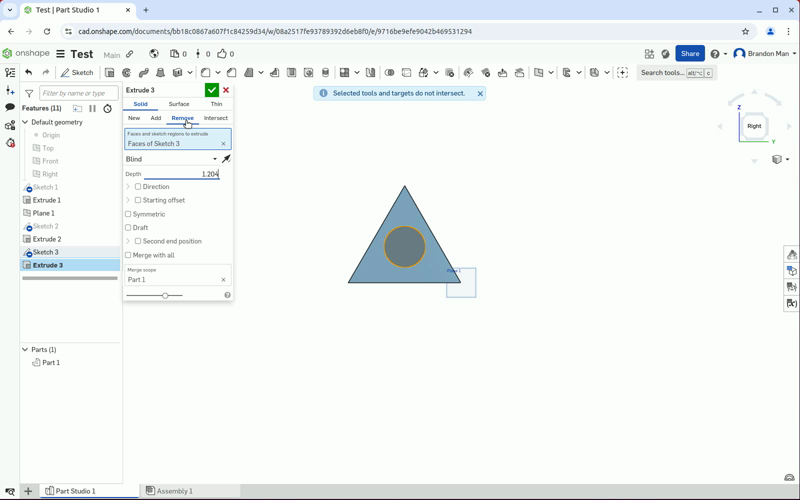
key(tab, 6)
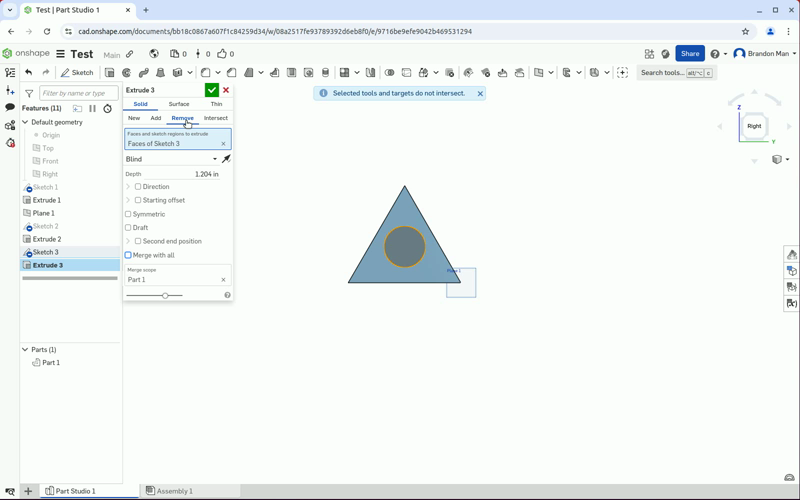
key(space)
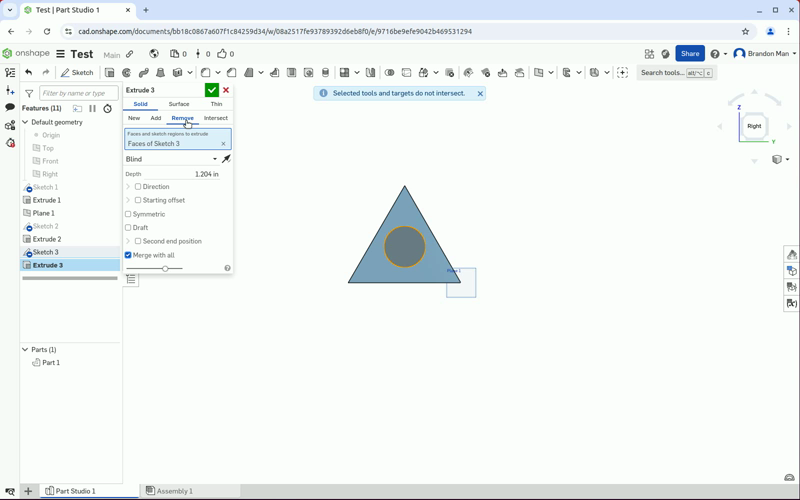
key(enter)
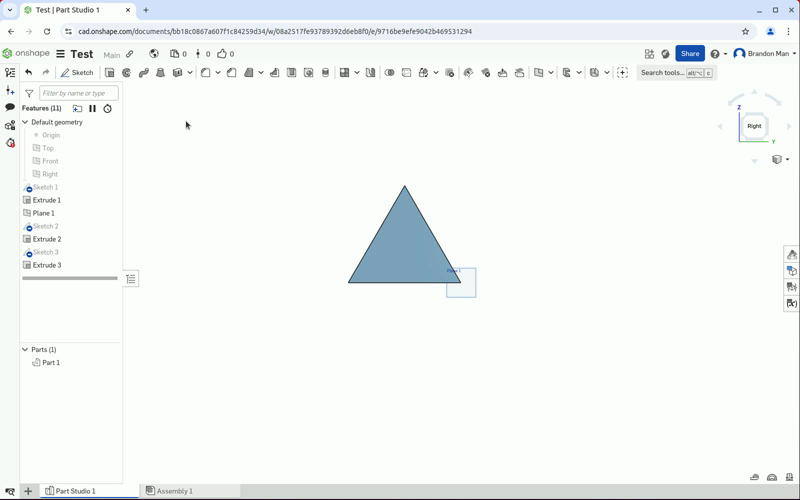
key(shift+h)
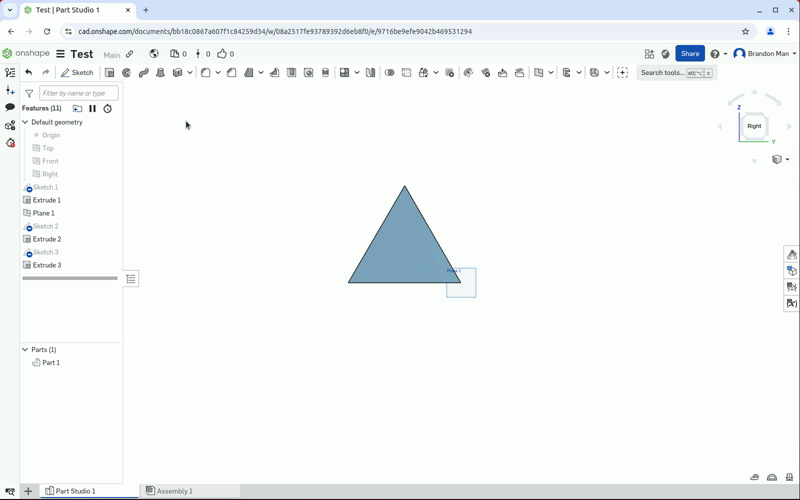
key(shift+h)
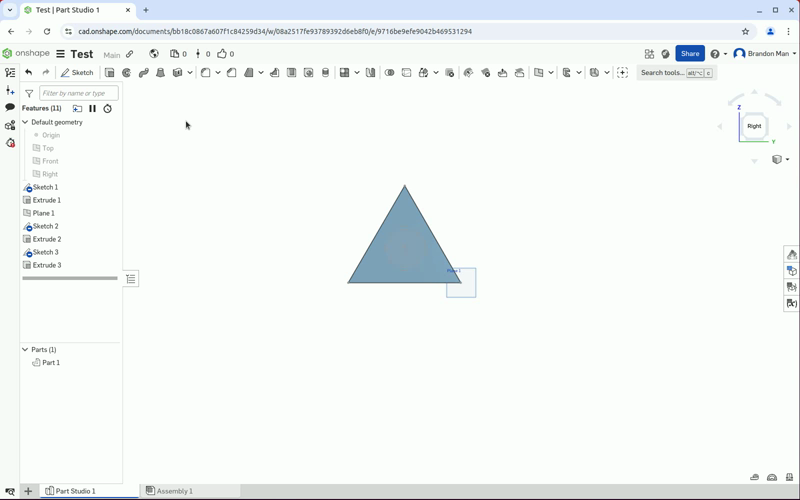
key(shift+7)
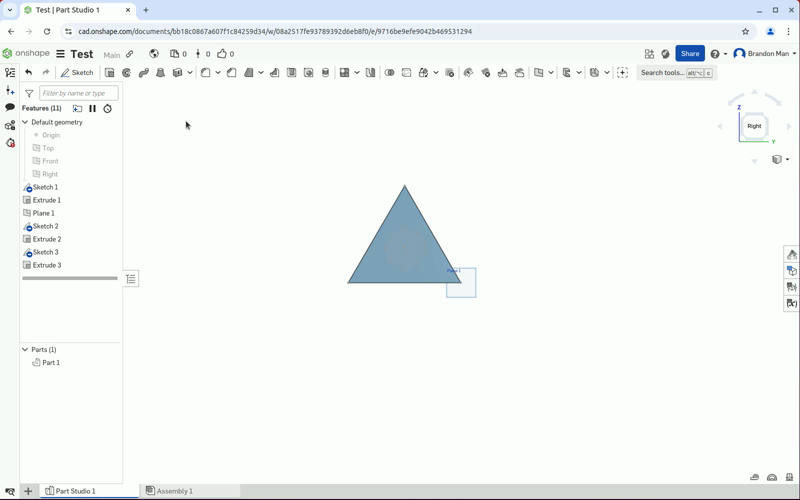
key(right, 2)
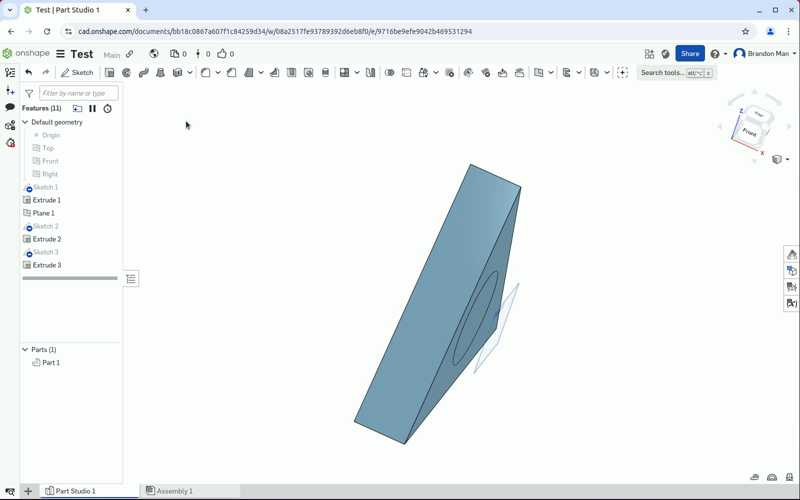
key(down, 2)
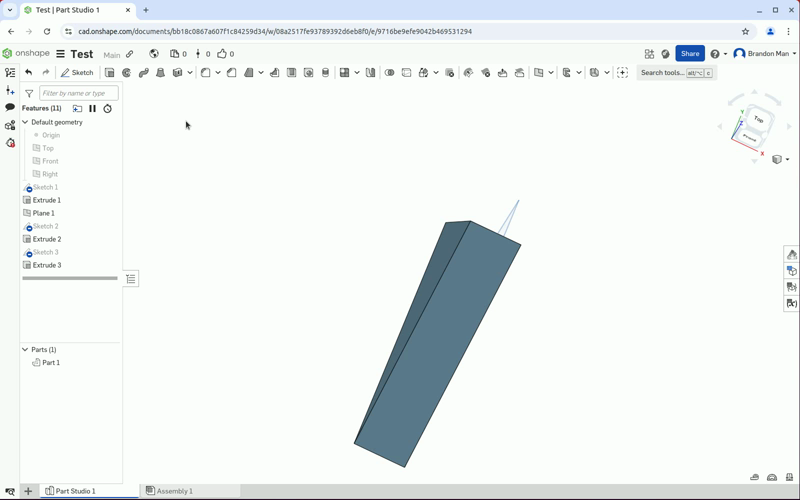
key(up, 2)
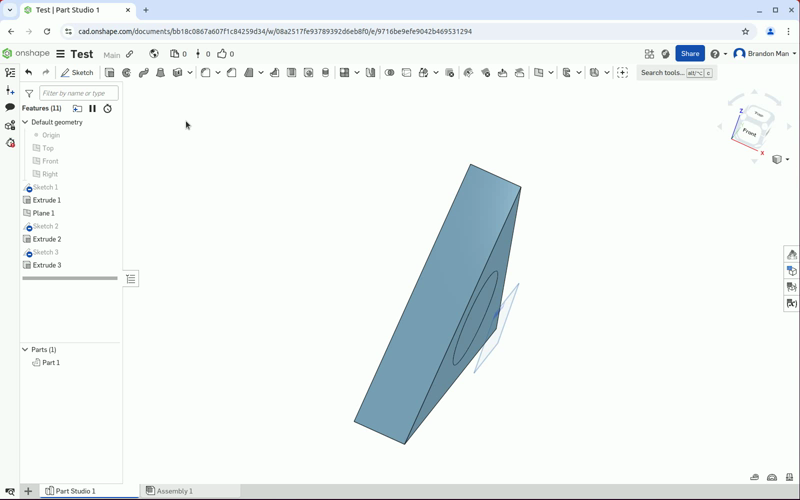
key(left, 2)
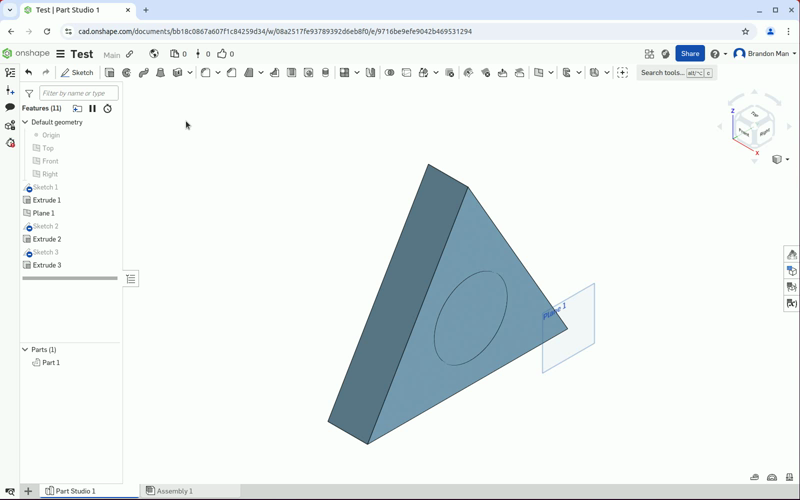
mouse_move(73, 189)
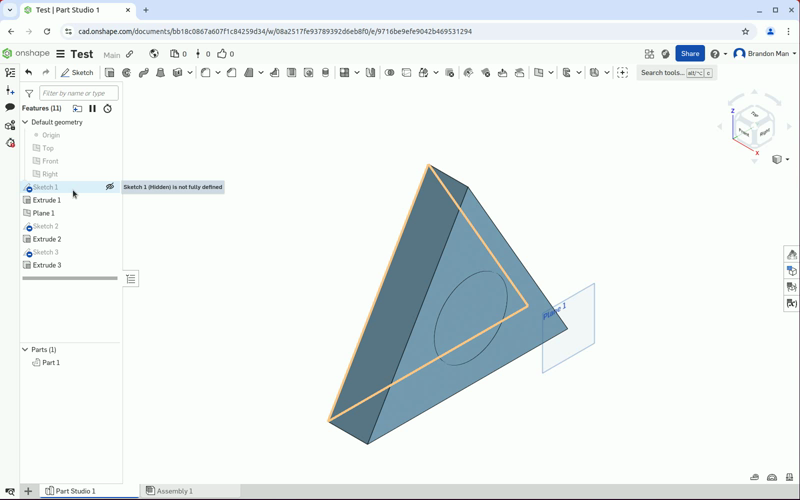
click(73, 189)